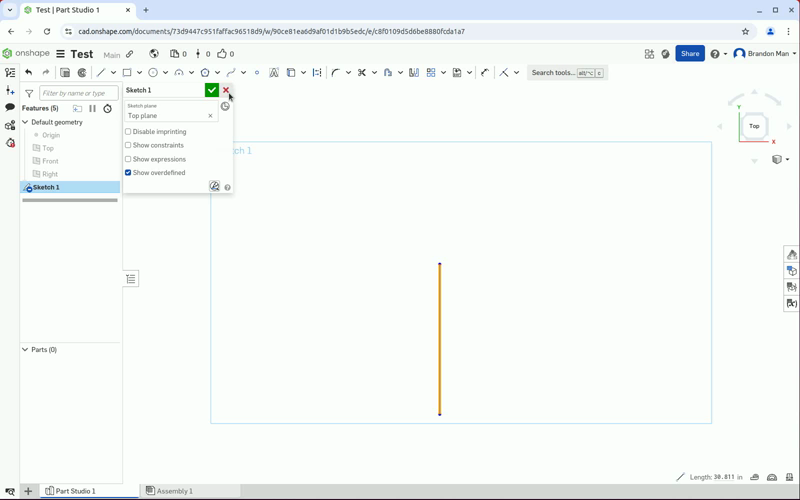
key(shift+h)
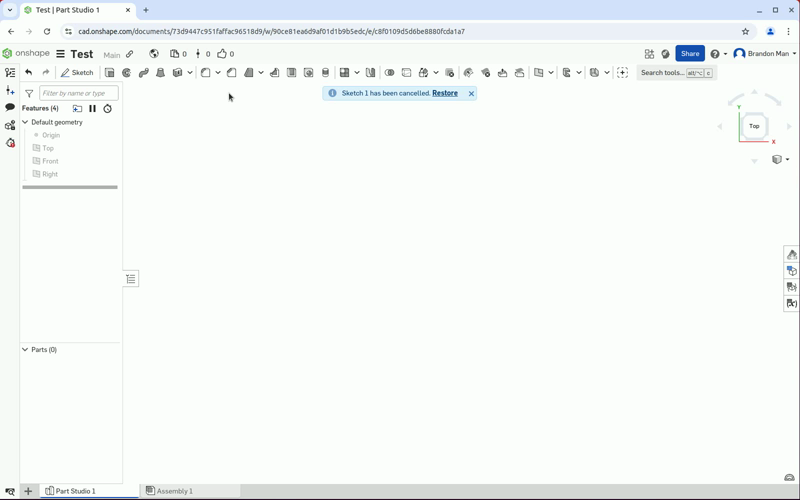
mouse_move(73, 352)
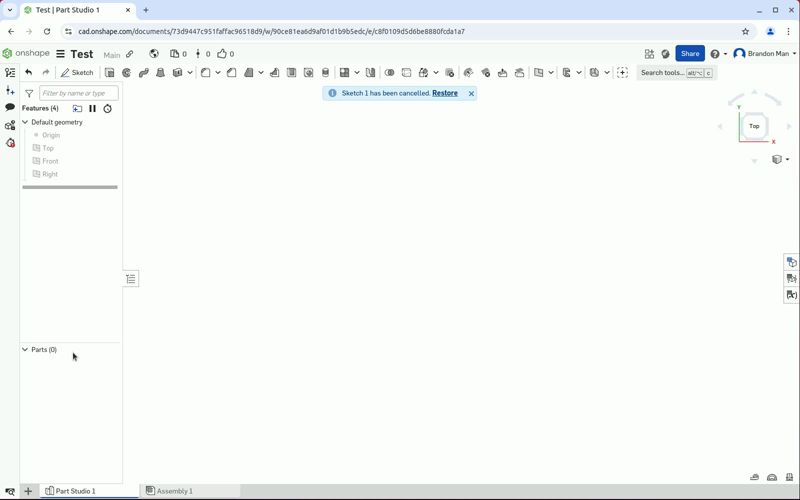
key(y)
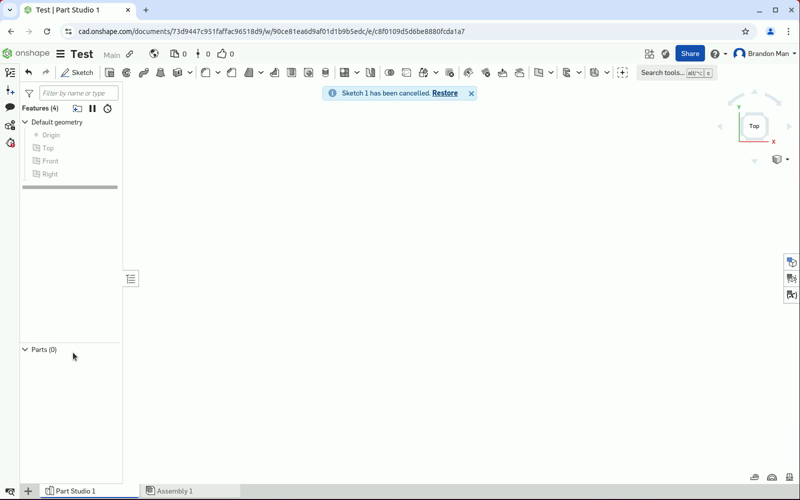
key(shift+p)
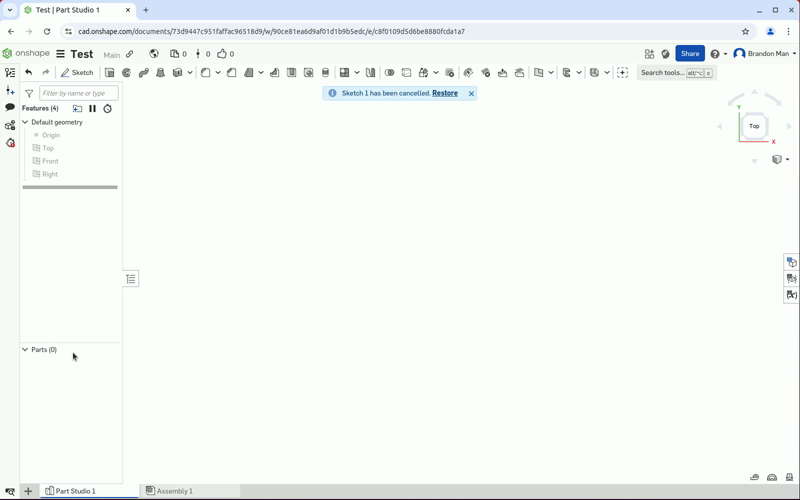
key(space)
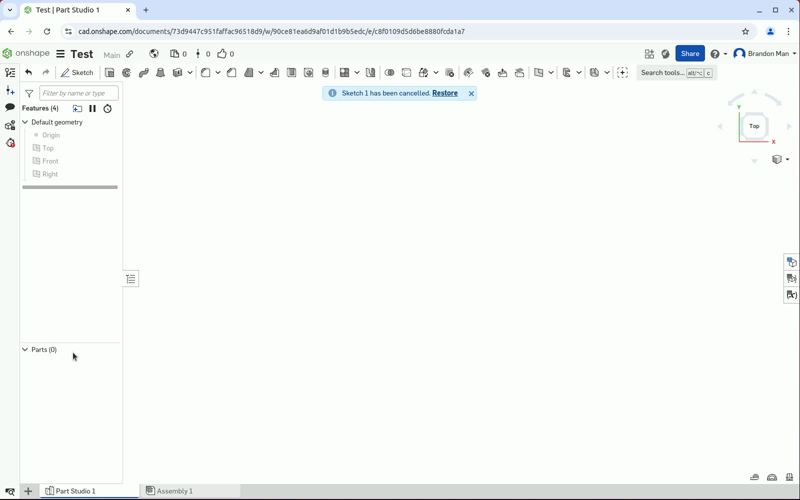
key_down(shift)
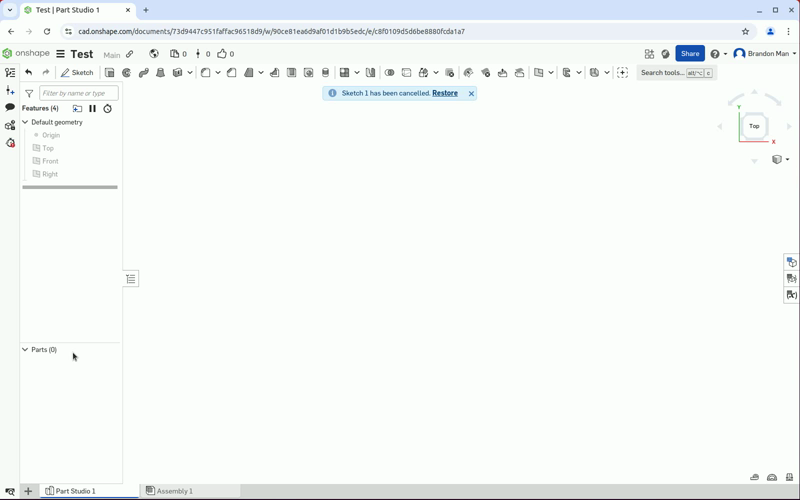
key(up)
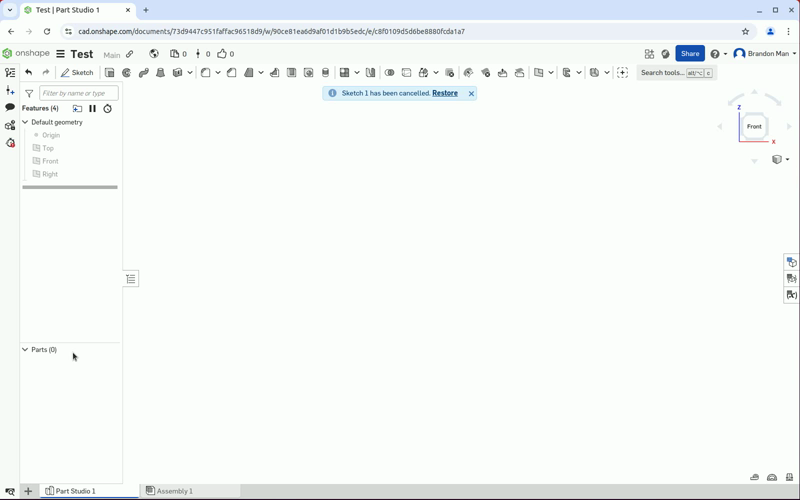
key_up(shift)
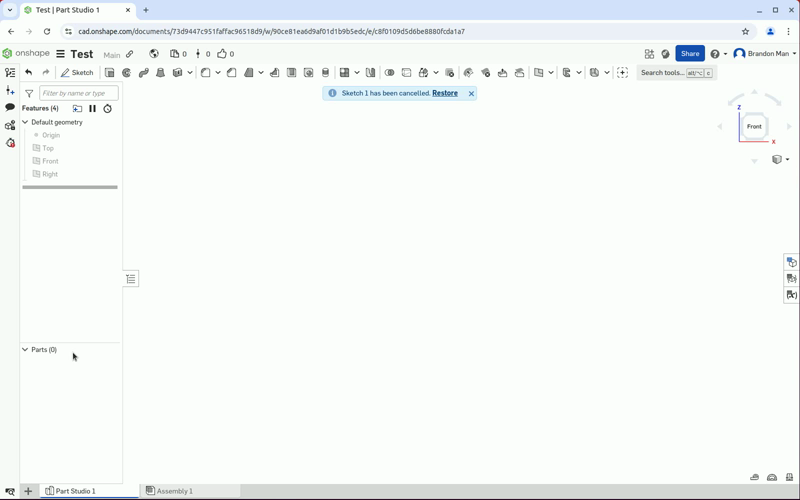
mouse_move(73, 352)
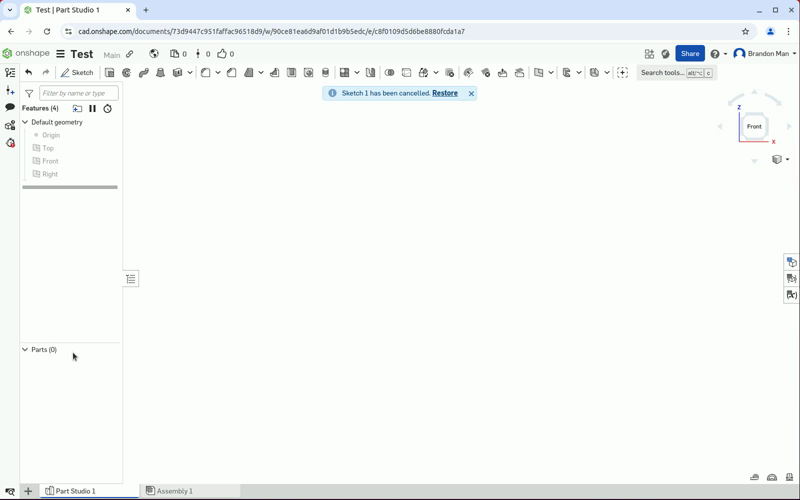
key(shift+y)
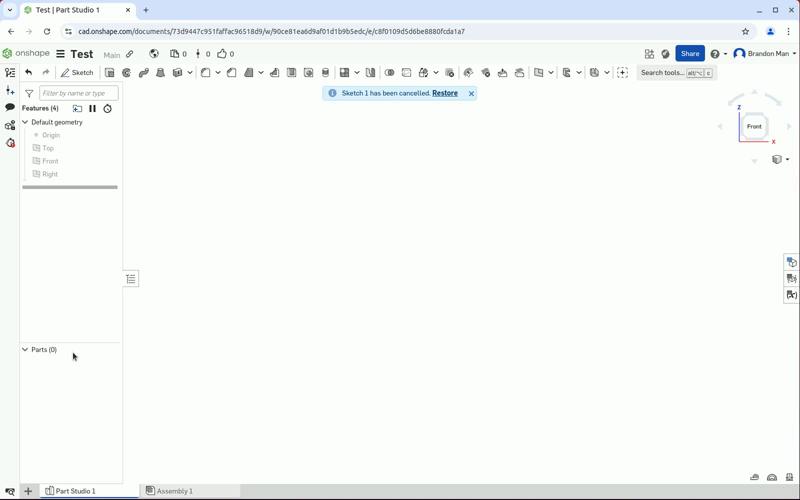
key(shift+s)
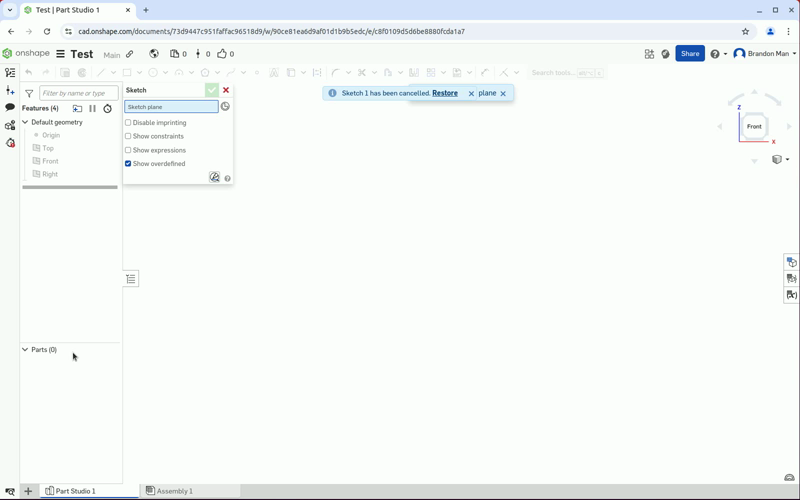
mouse_move(73, 163)
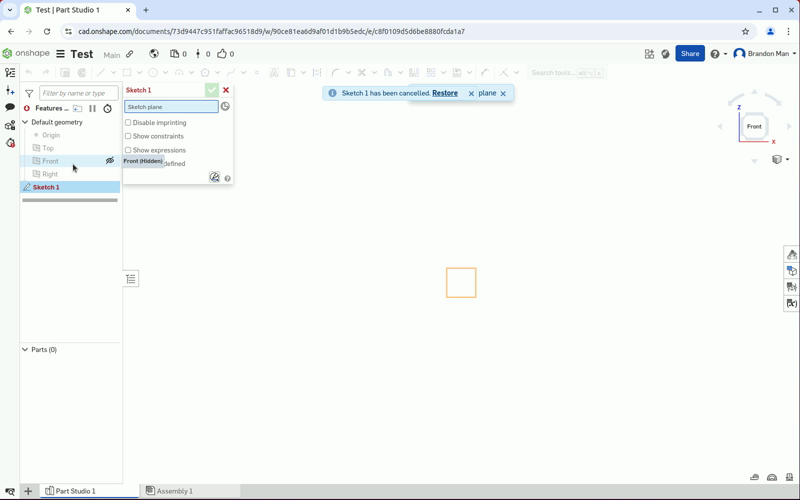
click(73, 163)
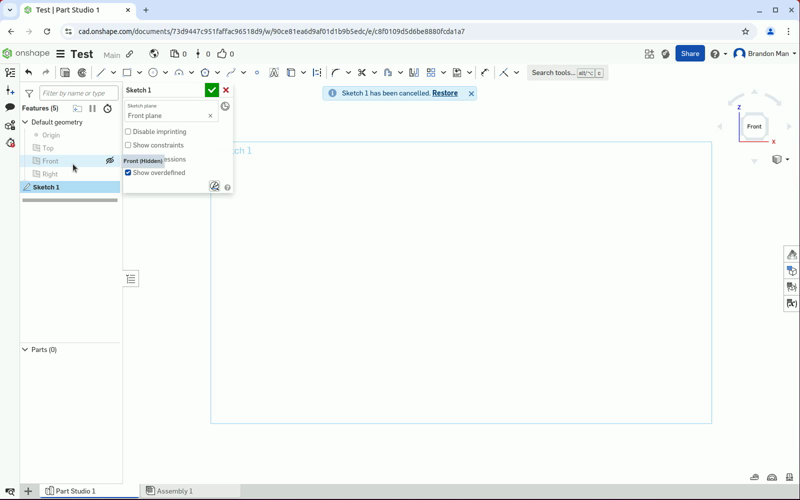
mouse_move(73, 352)
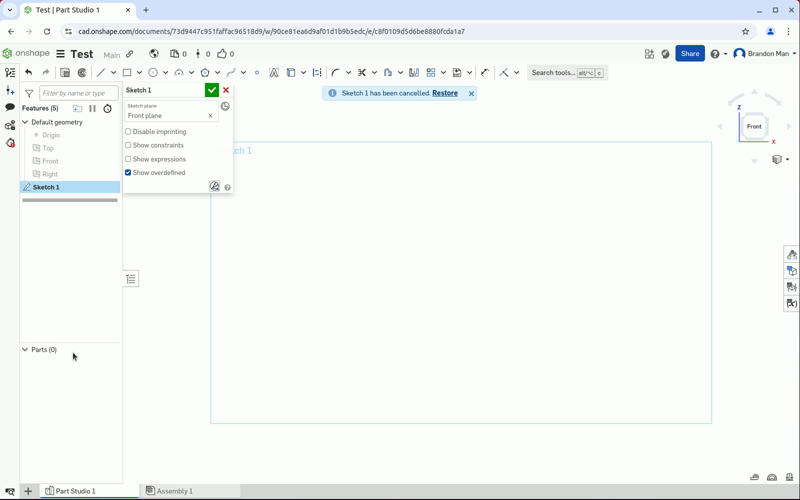
key(y)
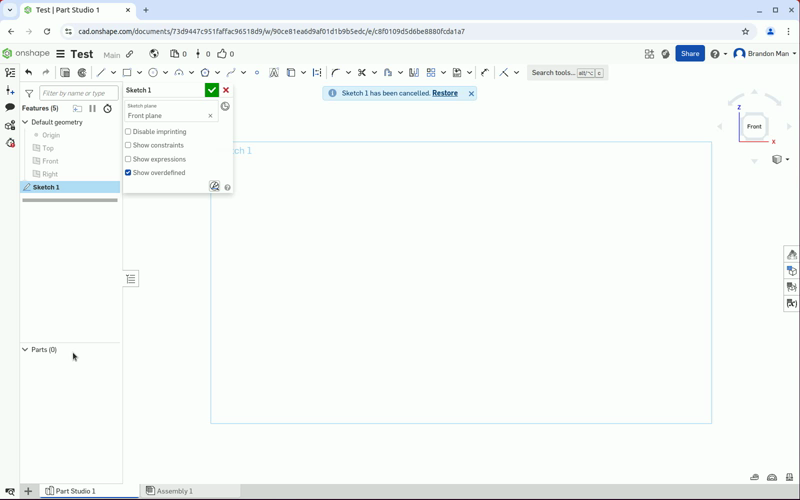
key(l)
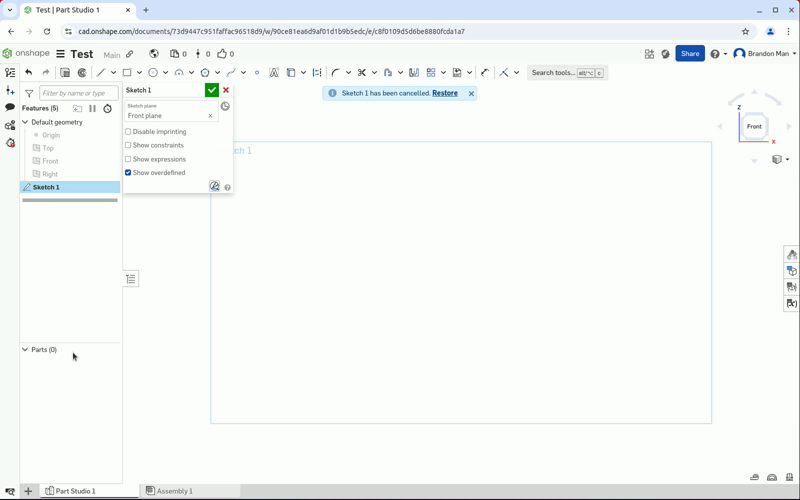
key_down(shift)
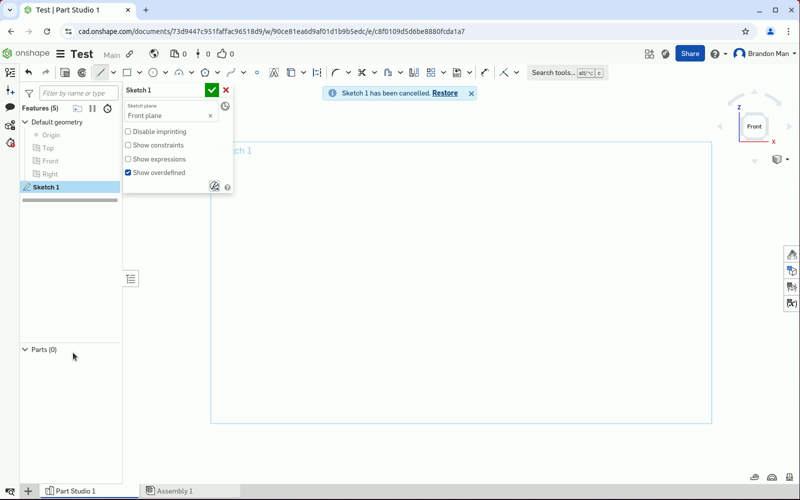
mouse_move(460, 282)
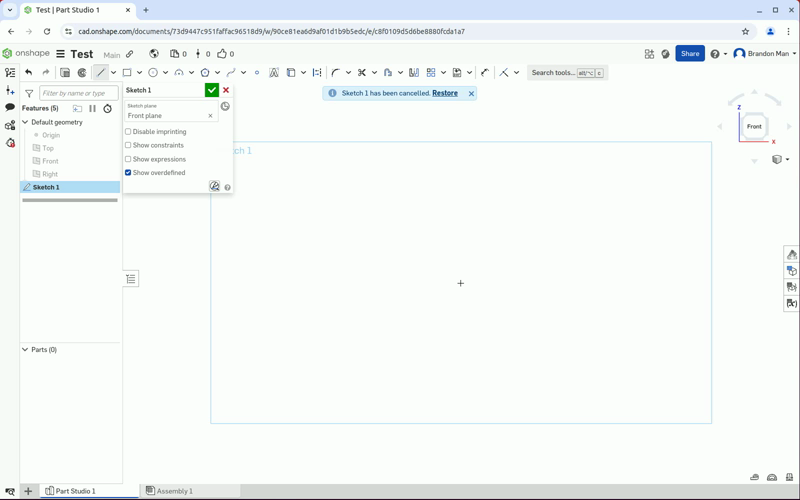
click(460, 282)
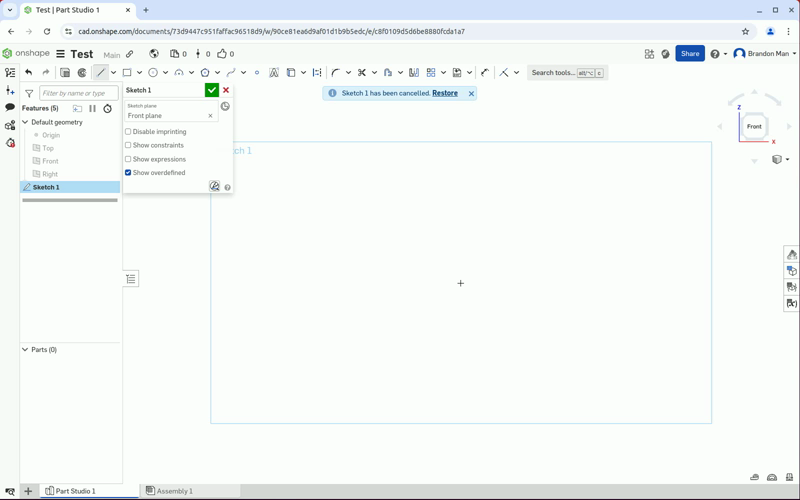
key_up(shift)
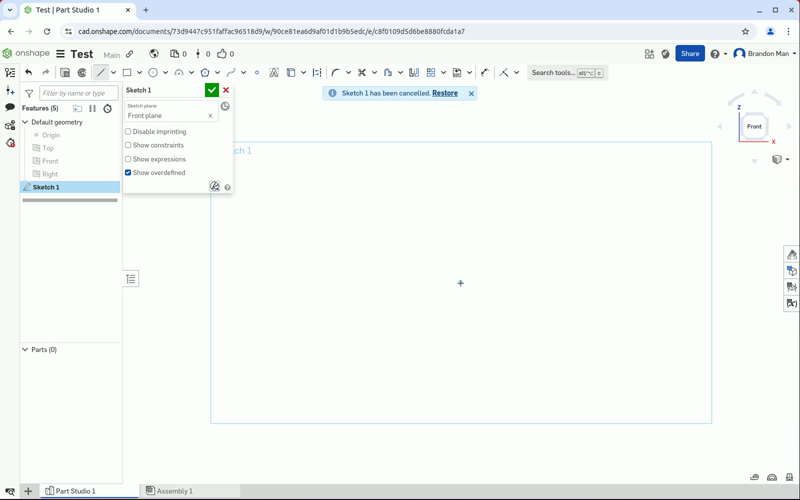
key_down(shift)
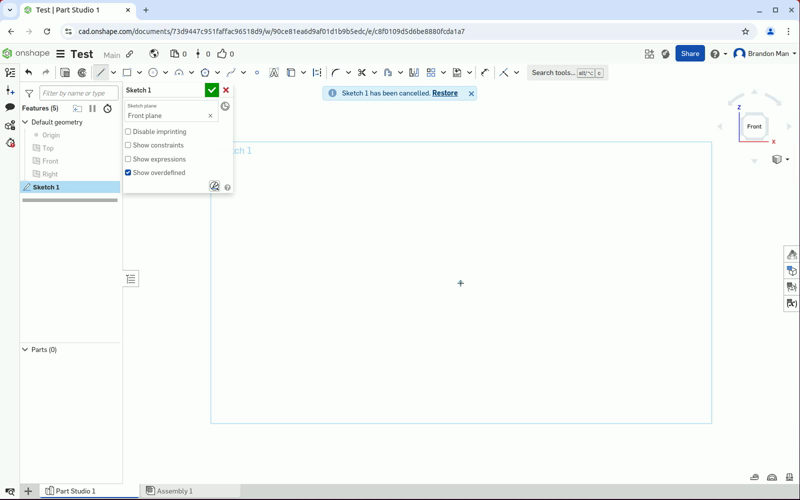
mouse_move(573, 282)
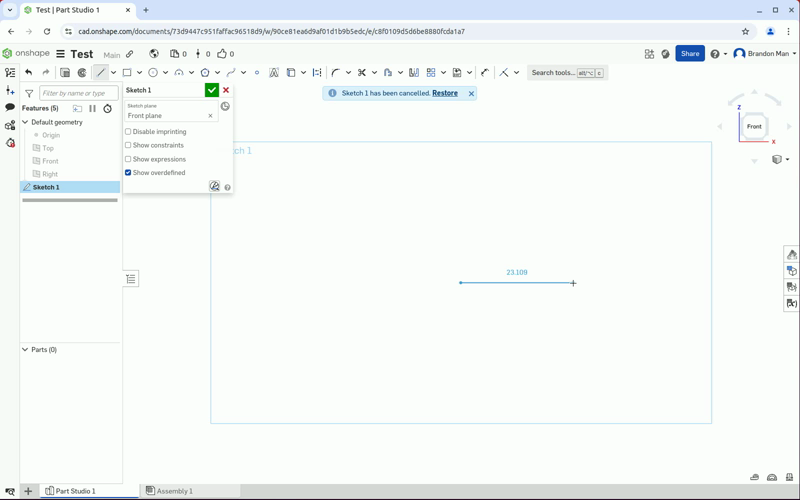
click(573, 282)
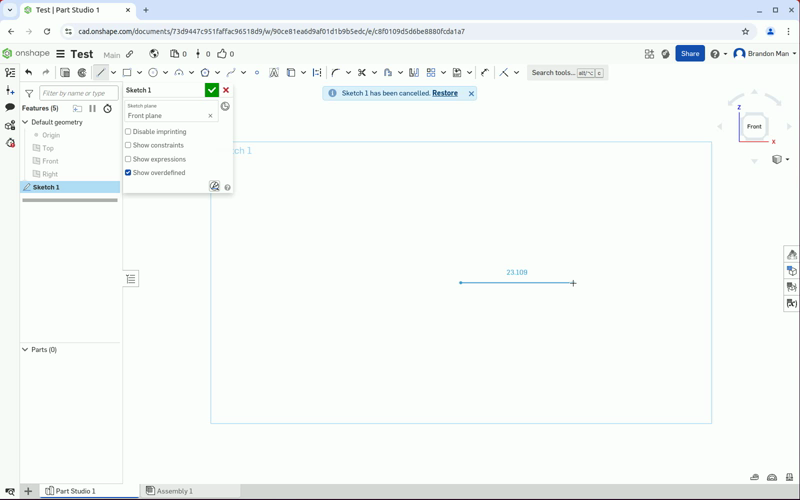
key_up(shift)
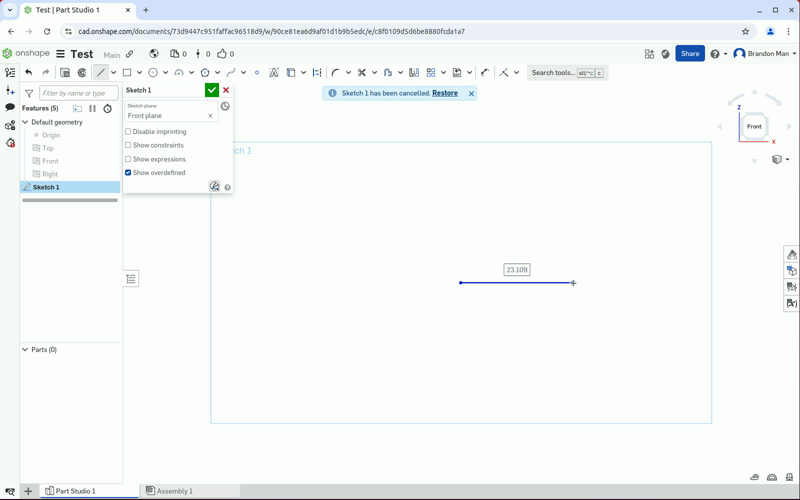
key_down(shift)
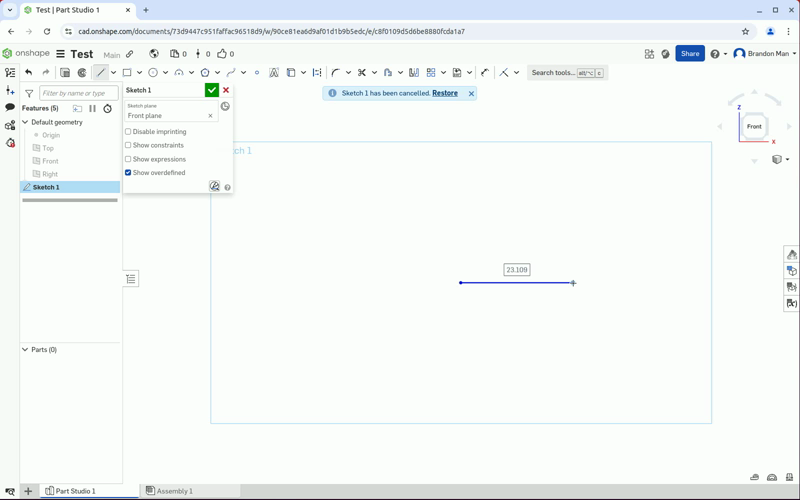
mouse_move(589, 282)
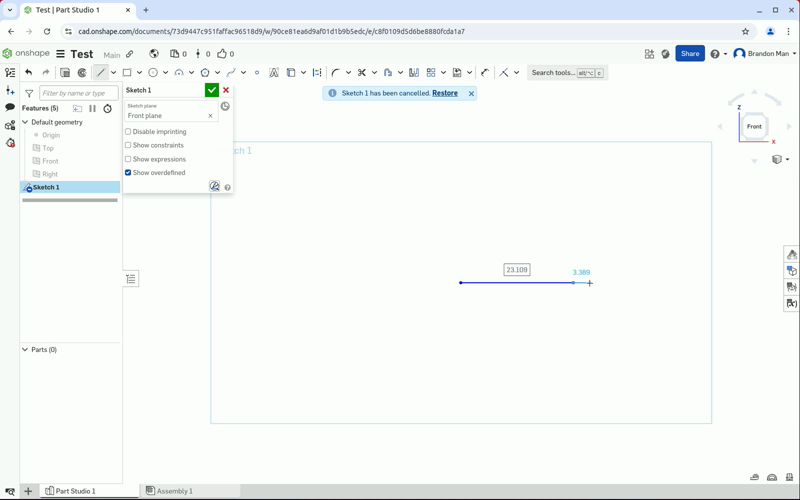
mouse_move(573, 264)
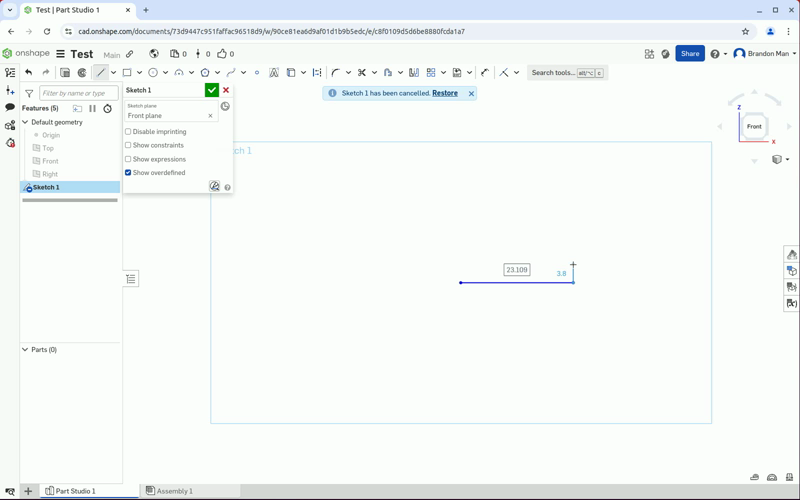
click(573, 264)
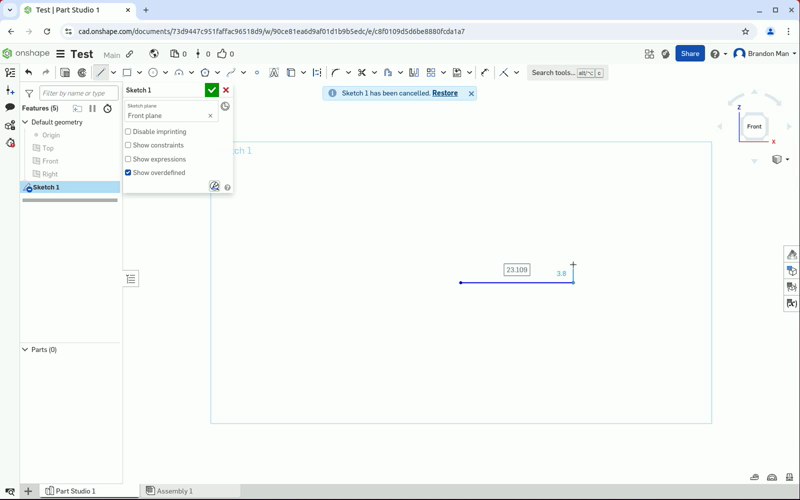
key_up(shift)
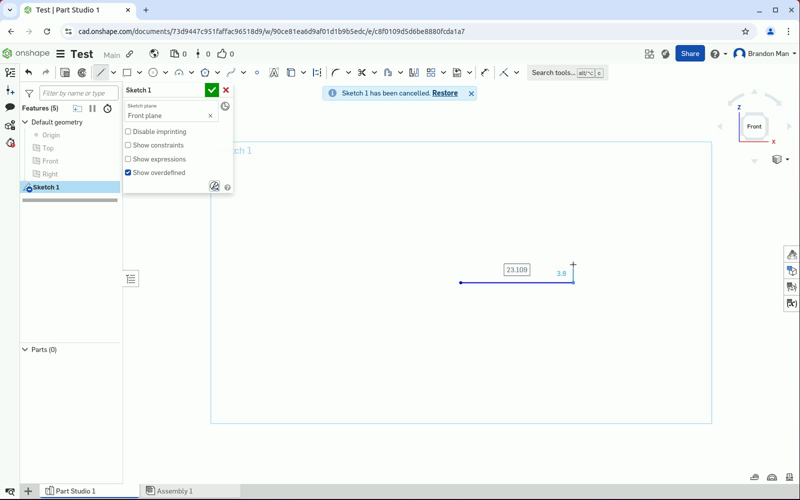
key_down(shift)
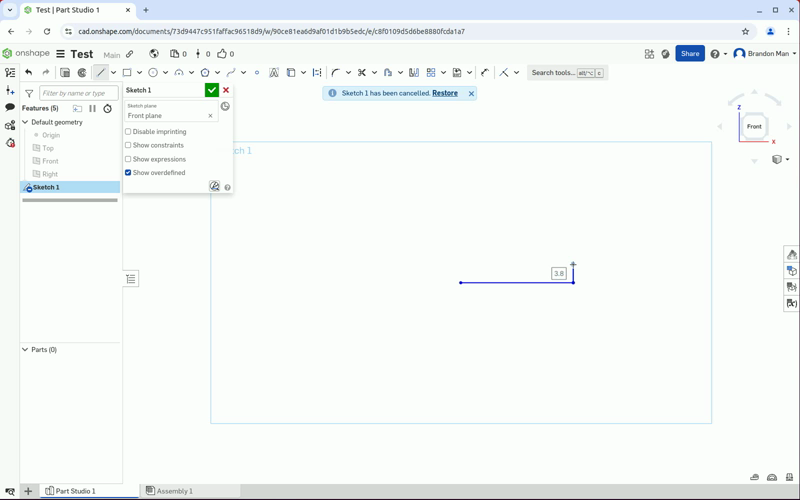
mouse_move(498, 264)
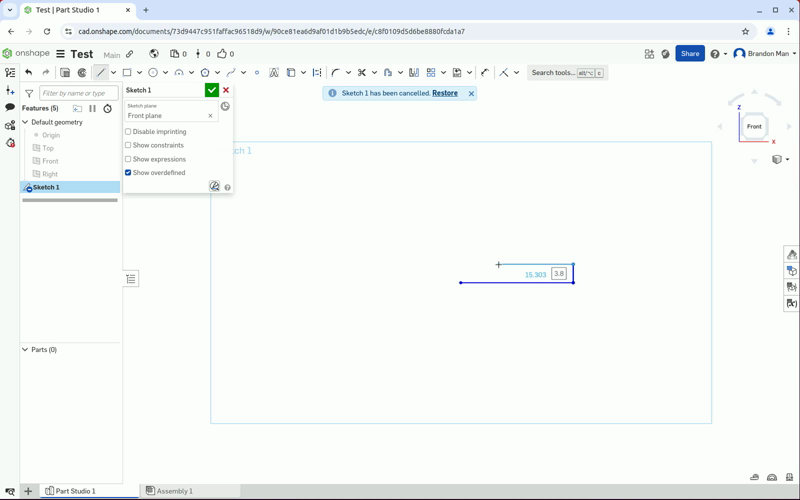
click(498, 264)
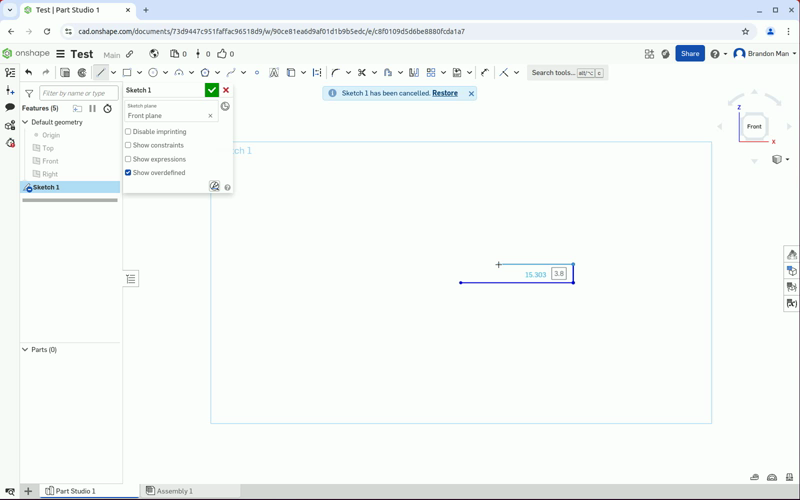
key_up(shift)
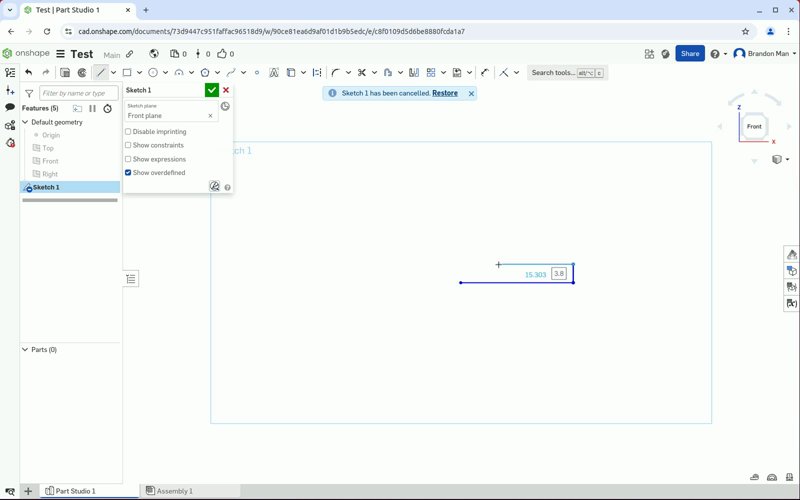
key_down(shift)
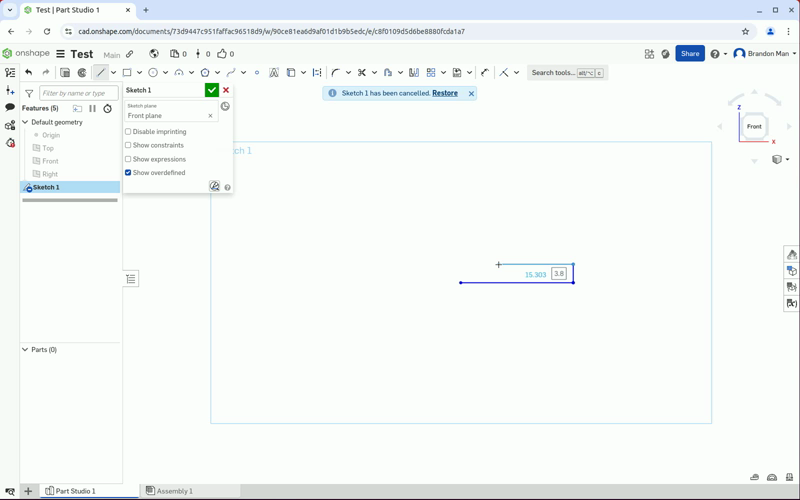
mouse_move(528, 264)
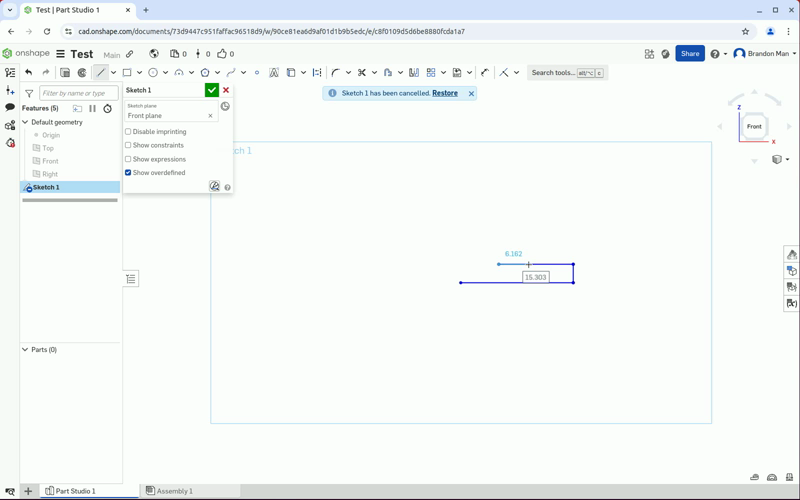
mouse_move(498, 208)
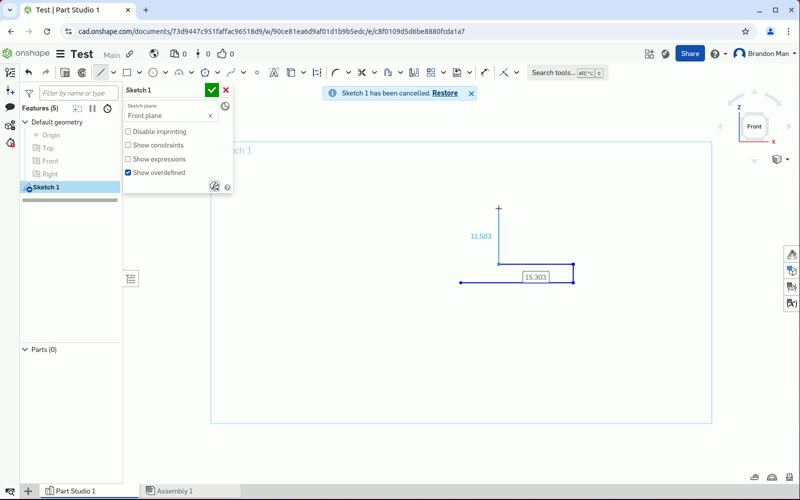
click(498, 208)
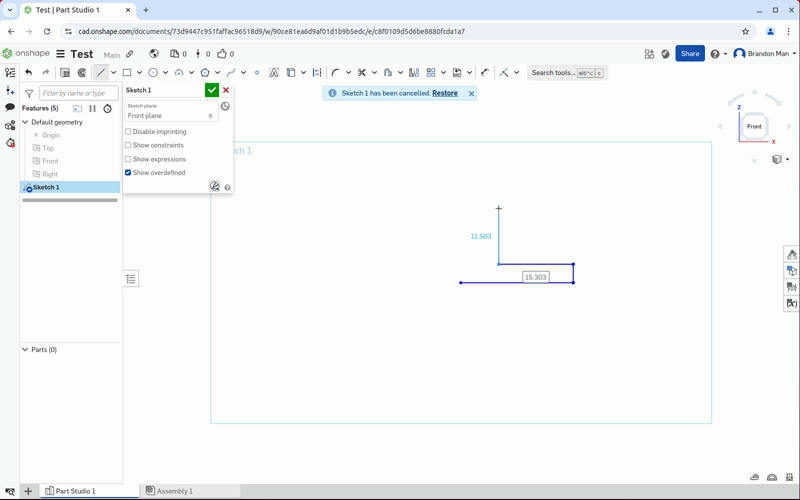
key_up(shift)
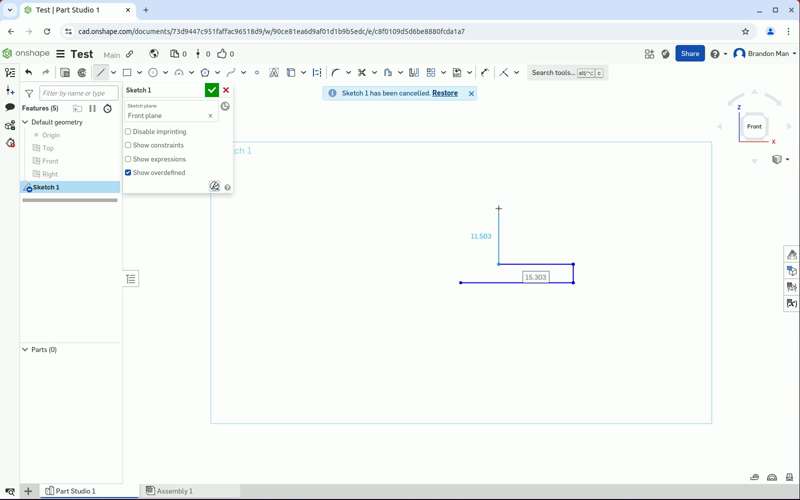
key_down(shift)
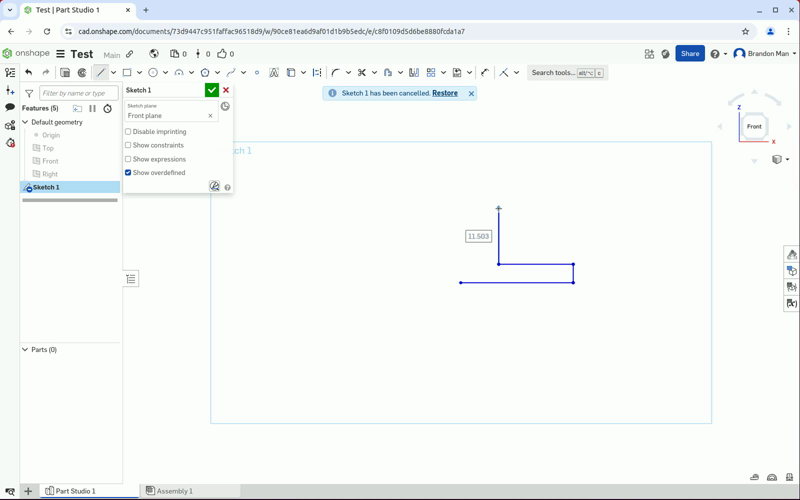
mouse_move(528, 208)
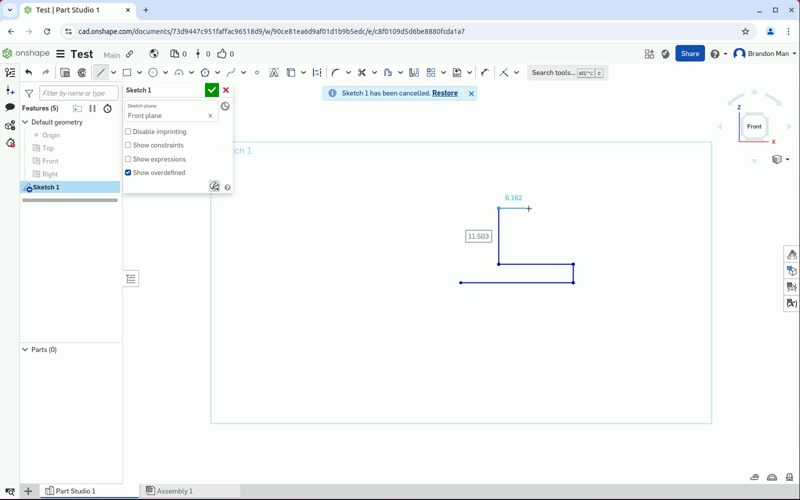
mouse_move(460, 208)
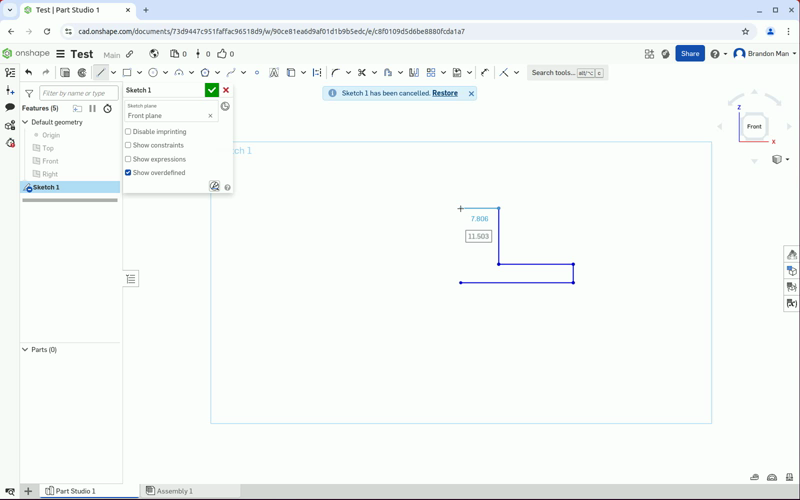
click(460, 208)
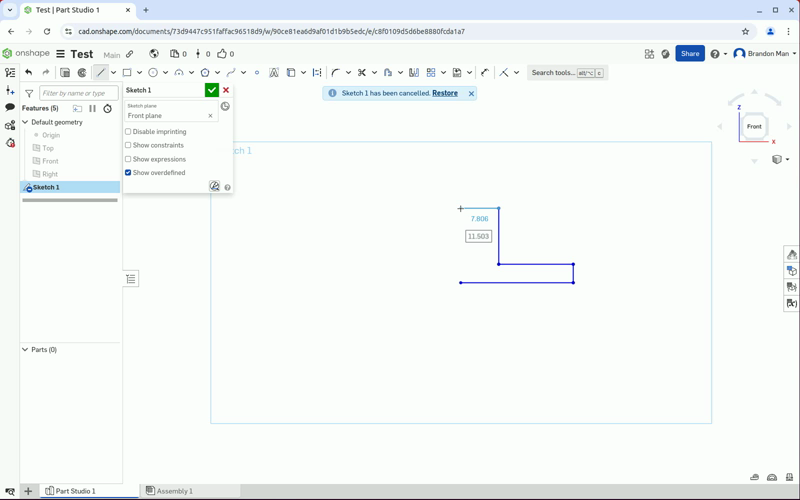
key_up(shift)
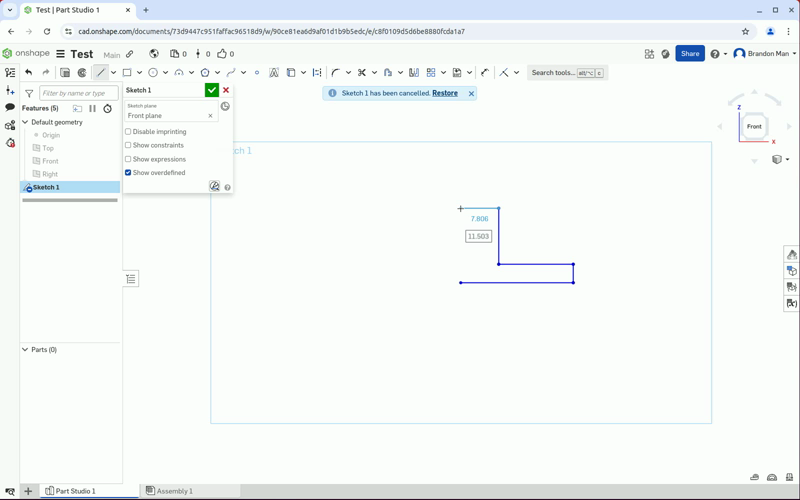
key_down(shift)
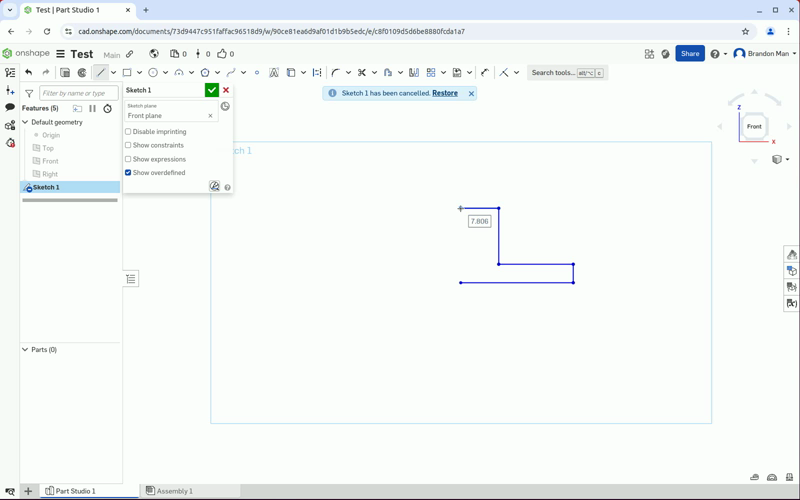
mouse_move(460, 282)
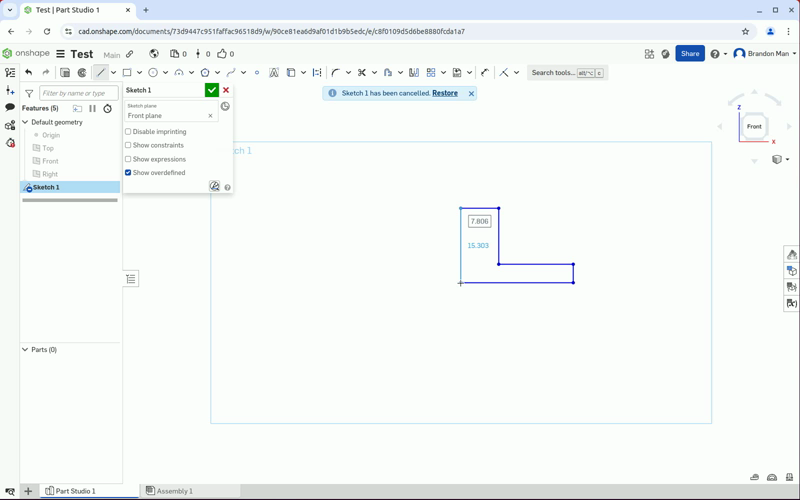
key_up(shift)
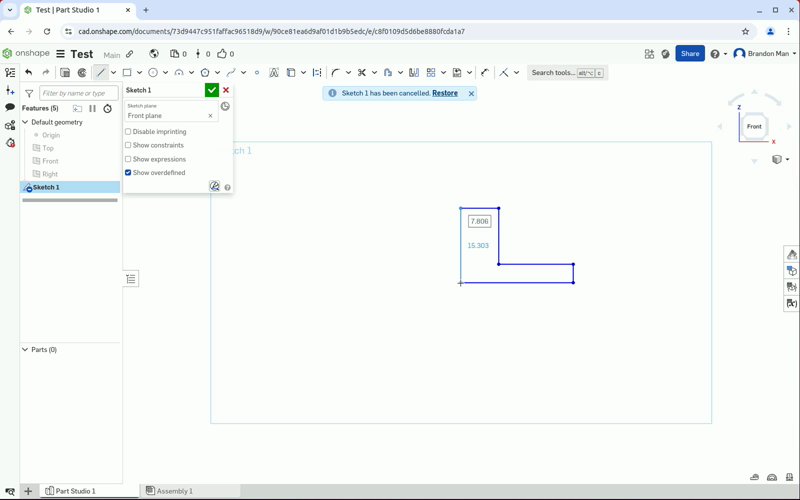
click(460, 282)
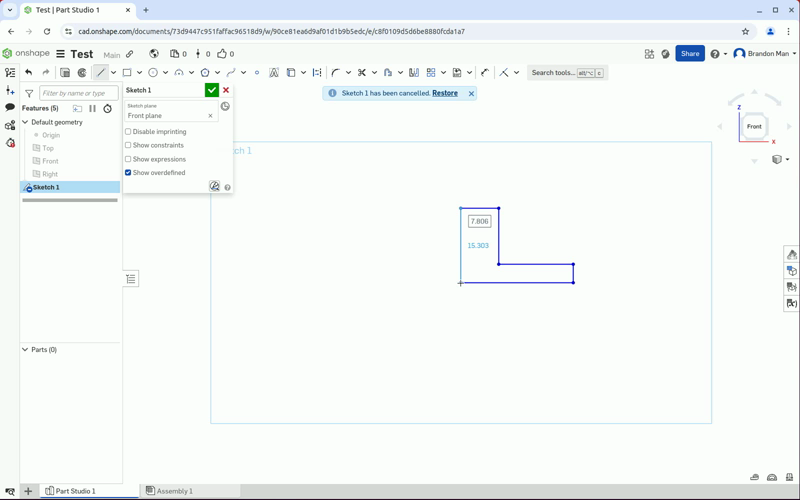
key(esc)
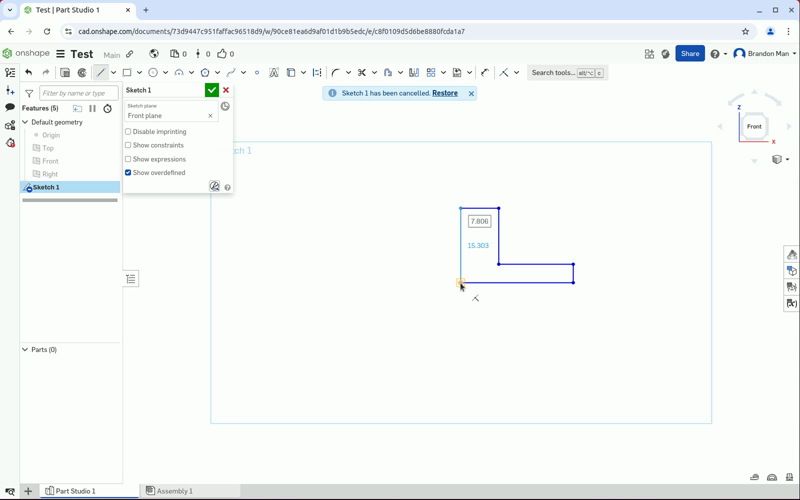
mouse_move(511, 267)
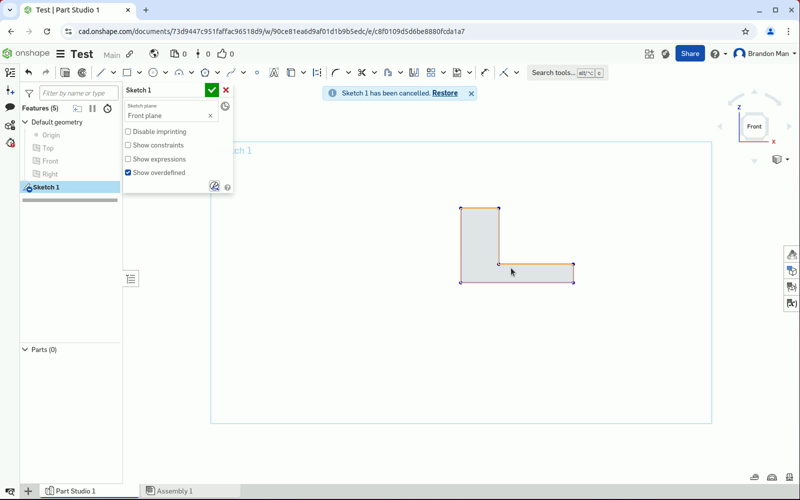
click(511, 267)
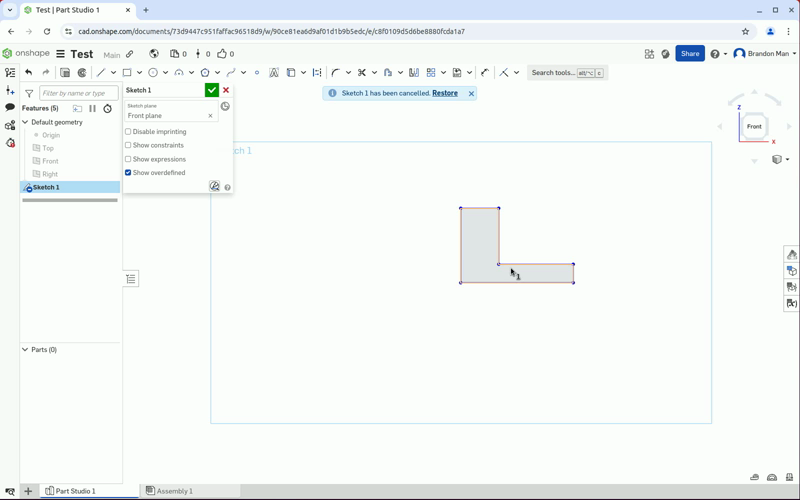
mouse_move(73, 352)
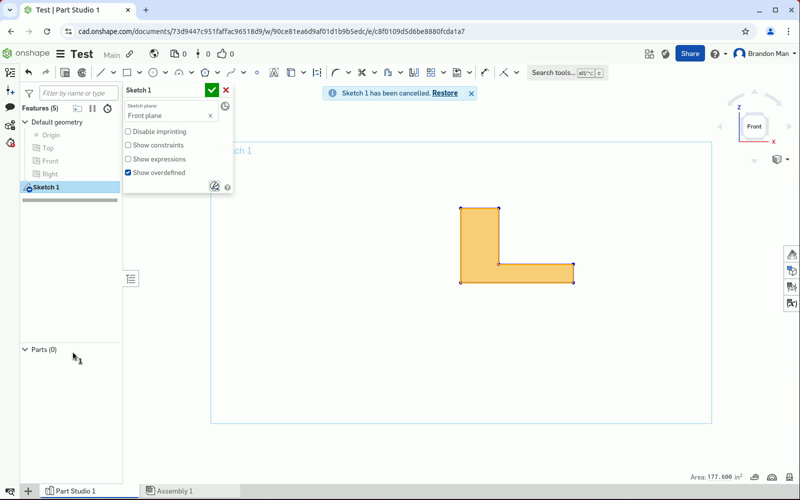
key(shift+y)
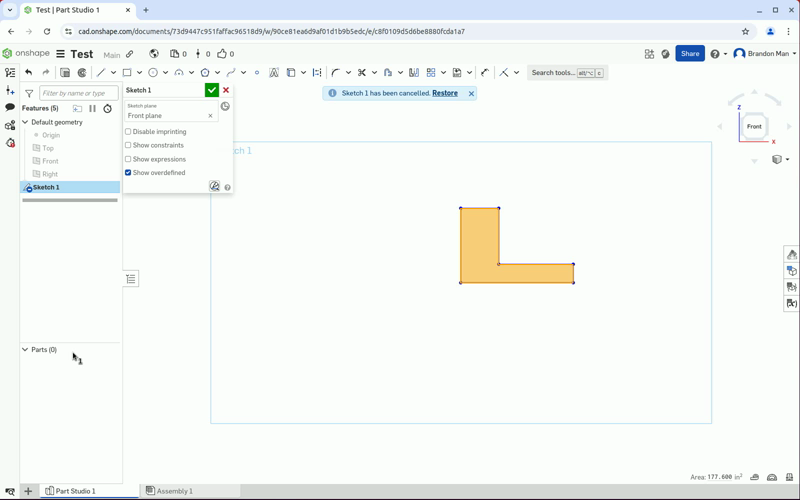
key(shift+e)
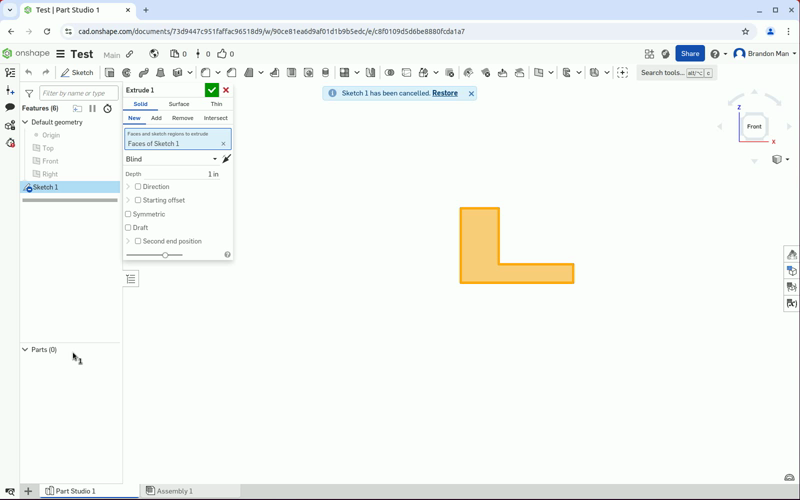
mouse_move(143, 106)
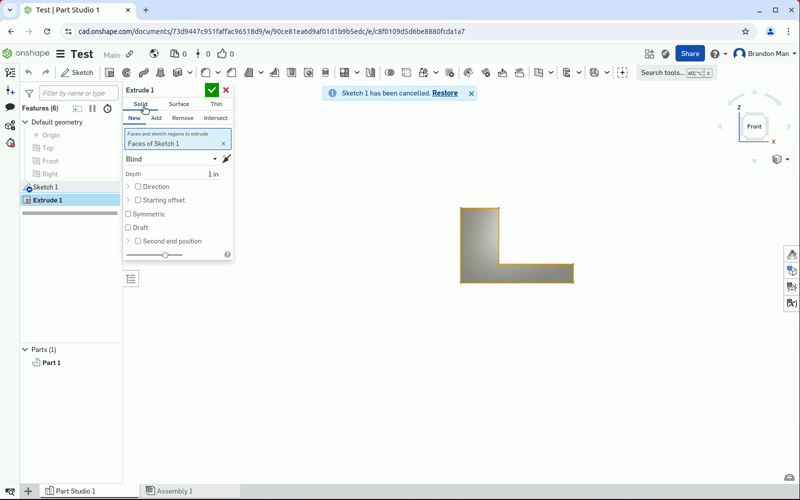
click(143, 106)
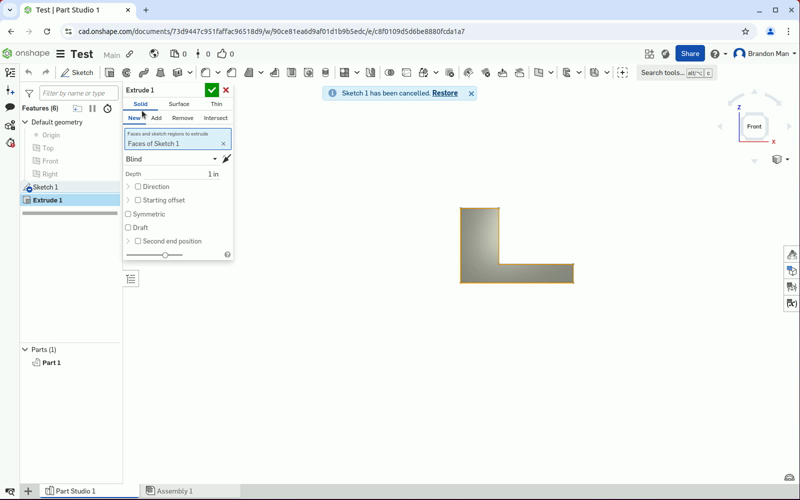
mouse_move(137, 120)
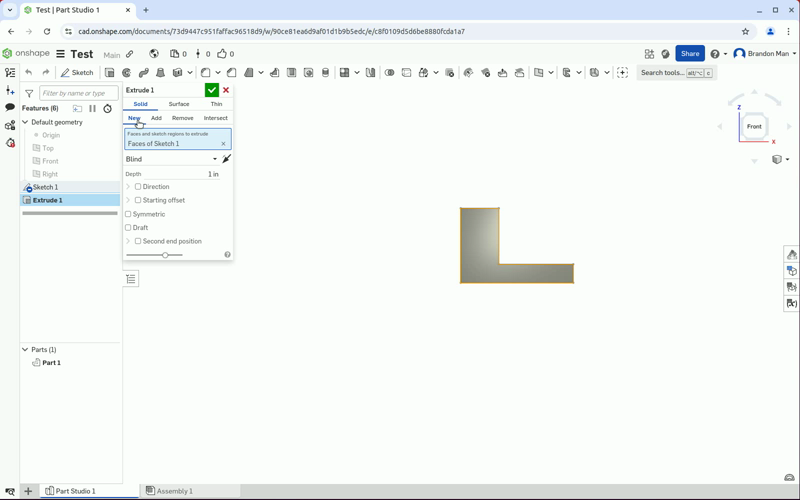
click(137, 120)
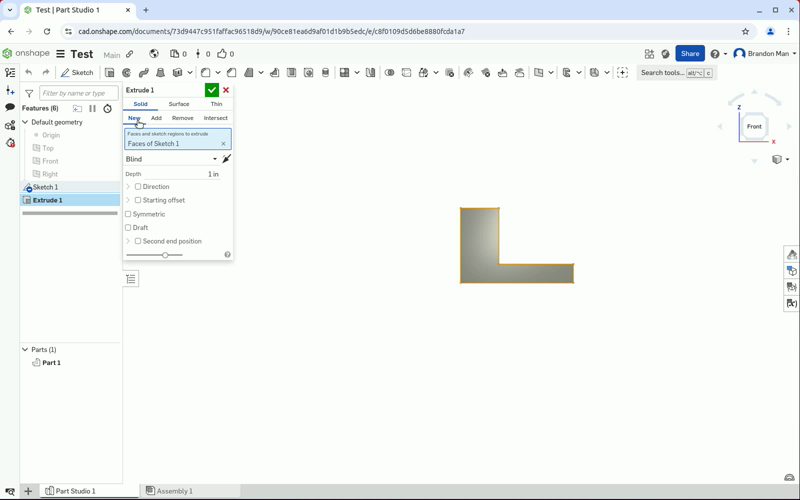
key(tab, 4)
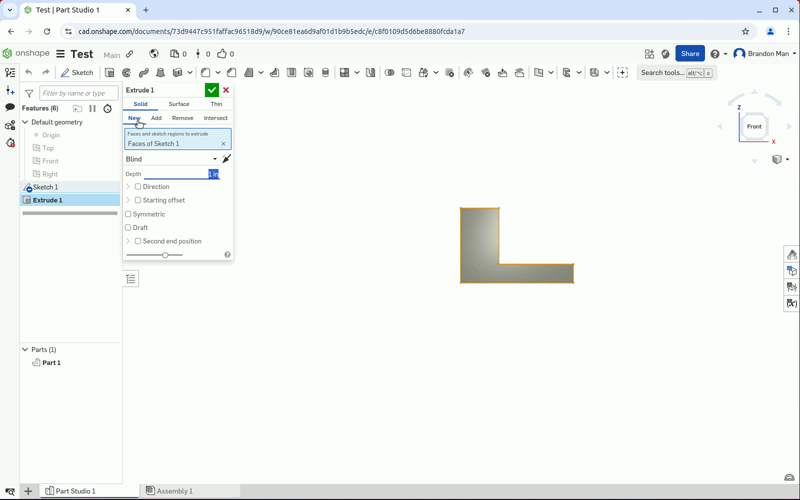
text(19.257)
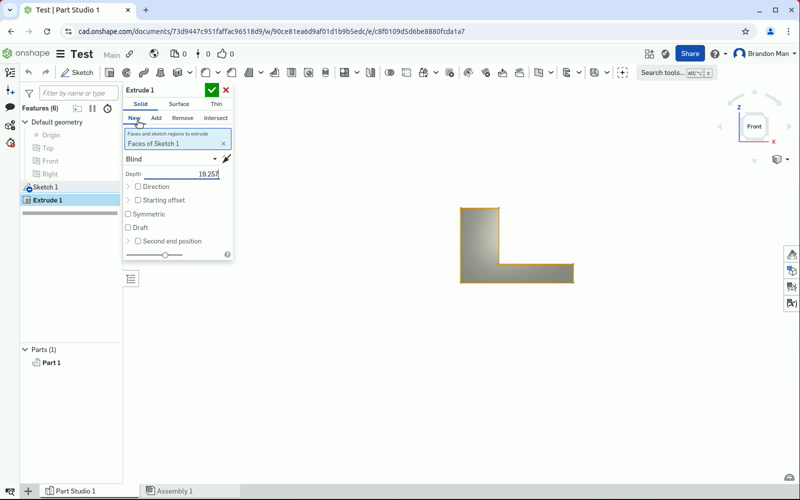
key(enter)
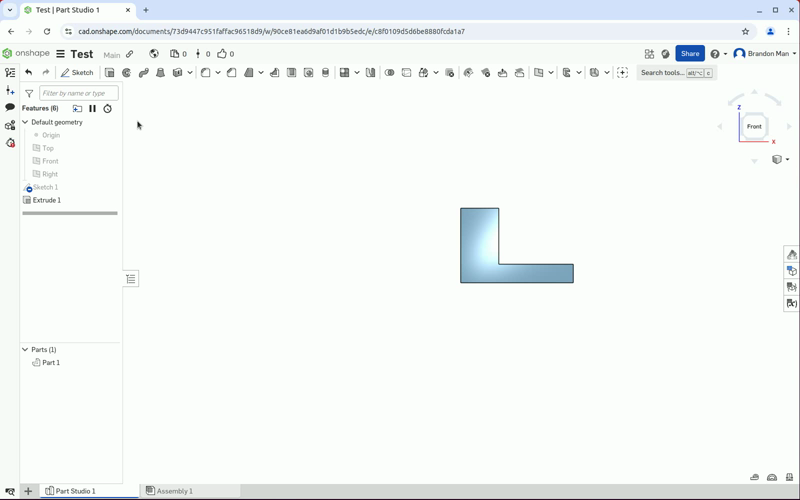
key(shift+h)
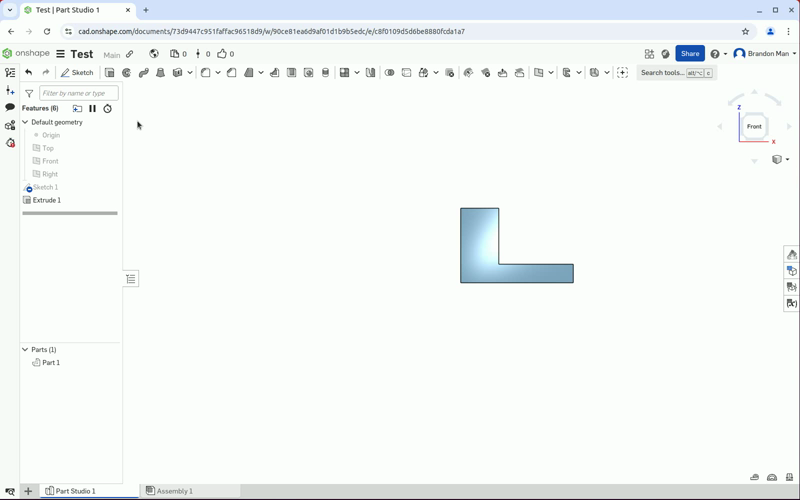
key(shift+h)
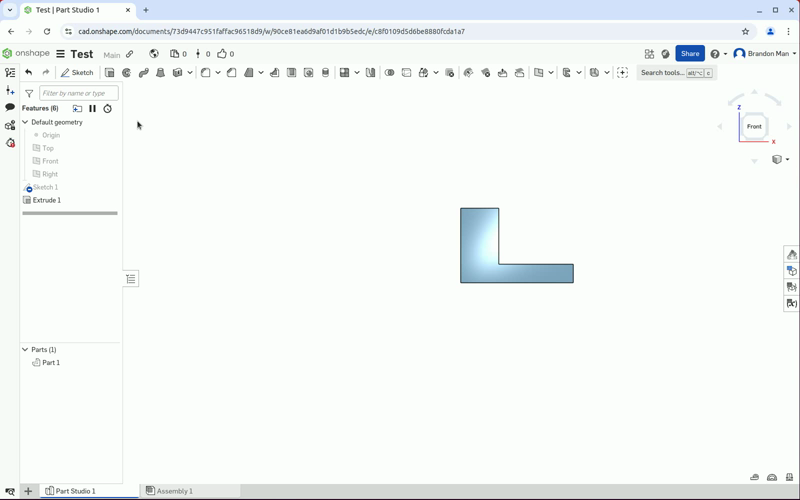
mouse_move(73, 189)
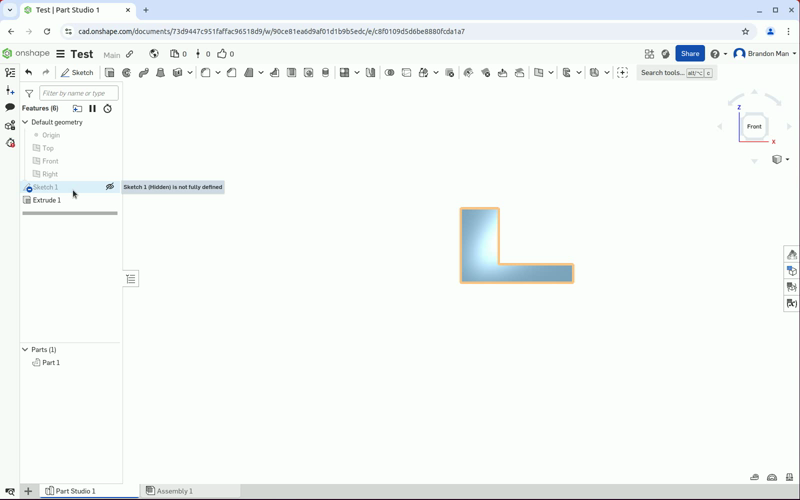
click(73, 189)
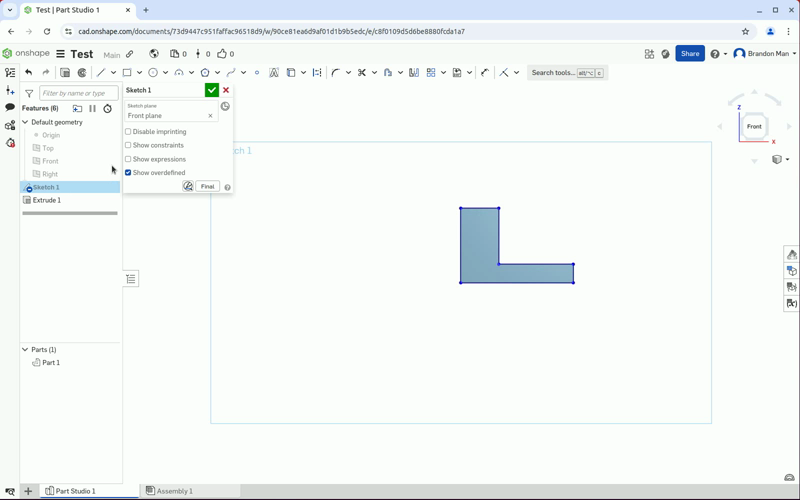
mouse_move(229, 92)
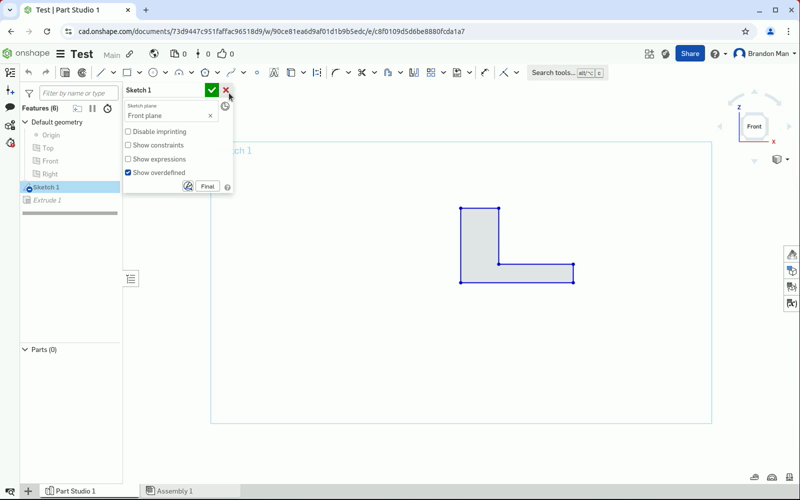
click(229, 92)
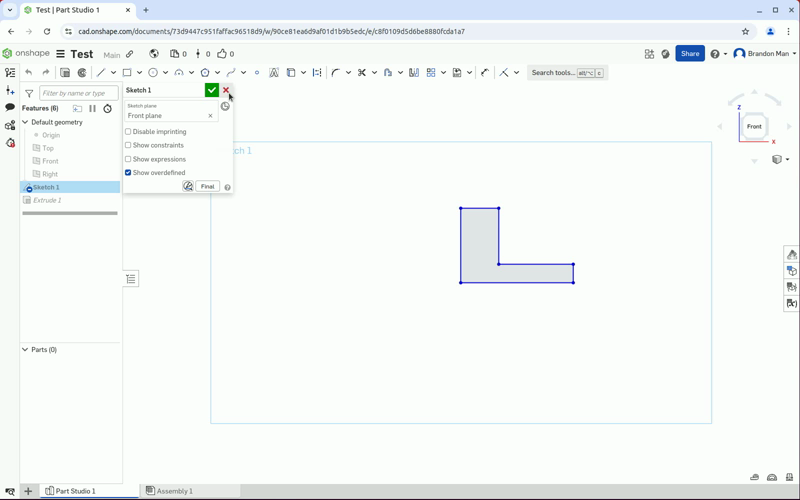
key(shift+s)
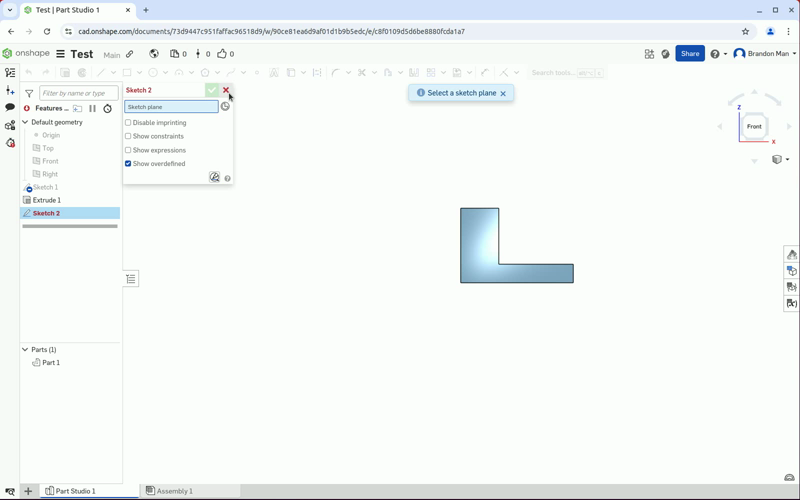
mouse_move(73, 163)
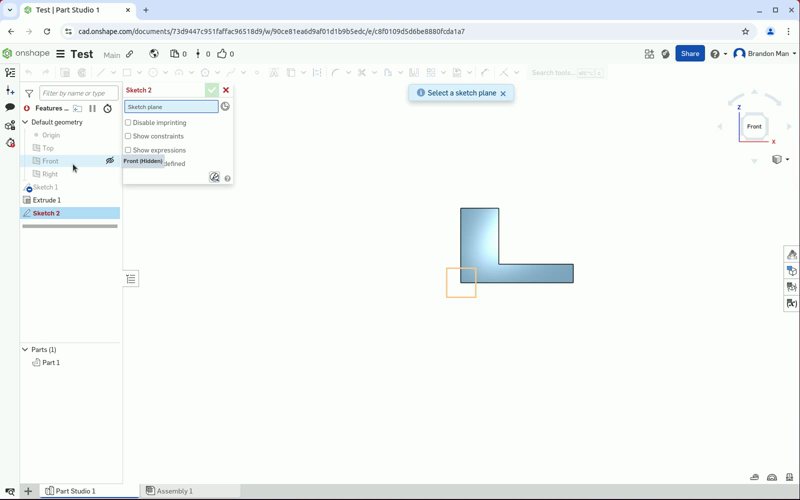
click(73, 163)
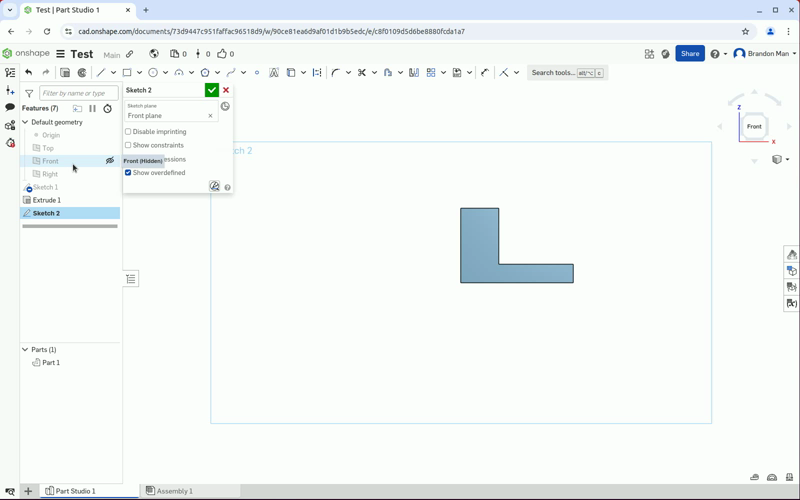
mouse_move(73, 352)
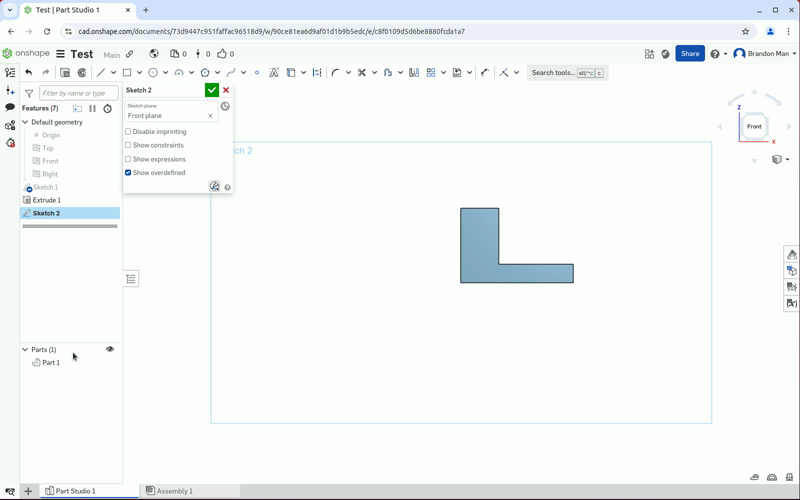
key(y)
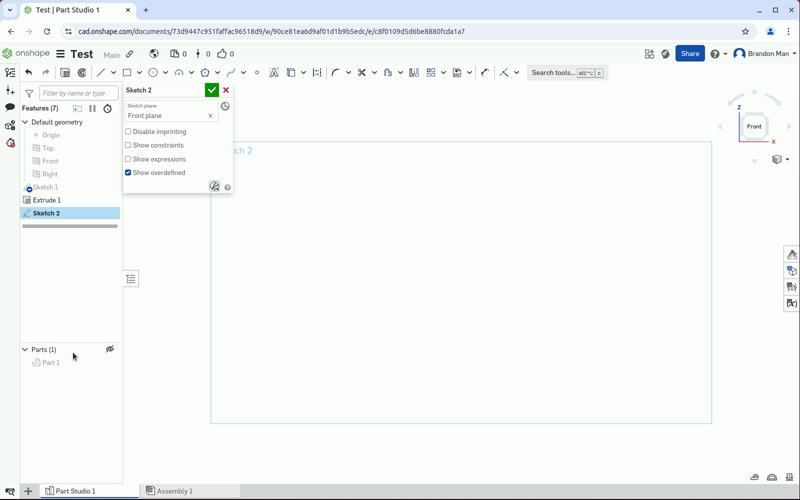
key(l)
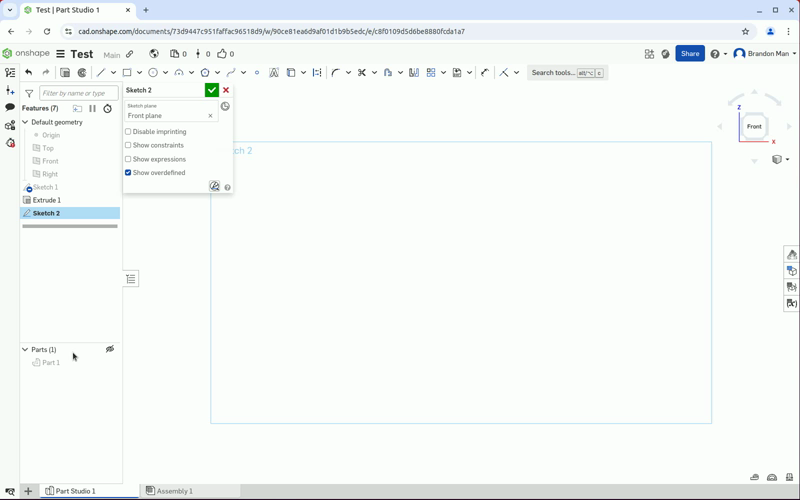
key_down(shift)
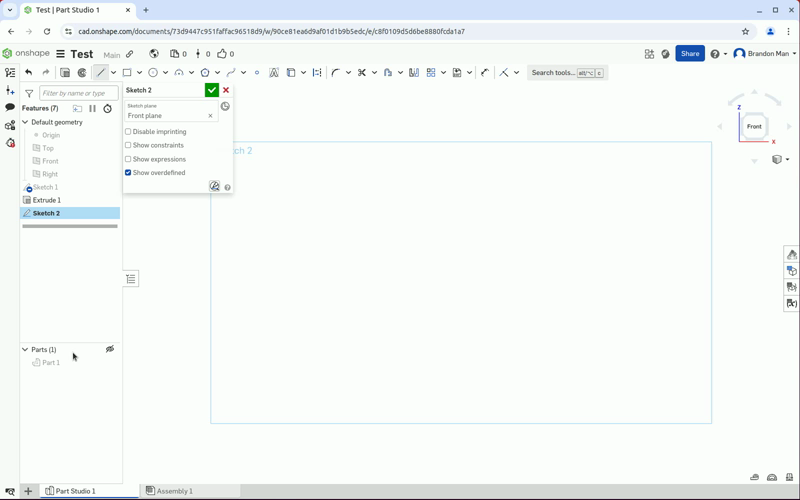
mouse_move(498, 264)
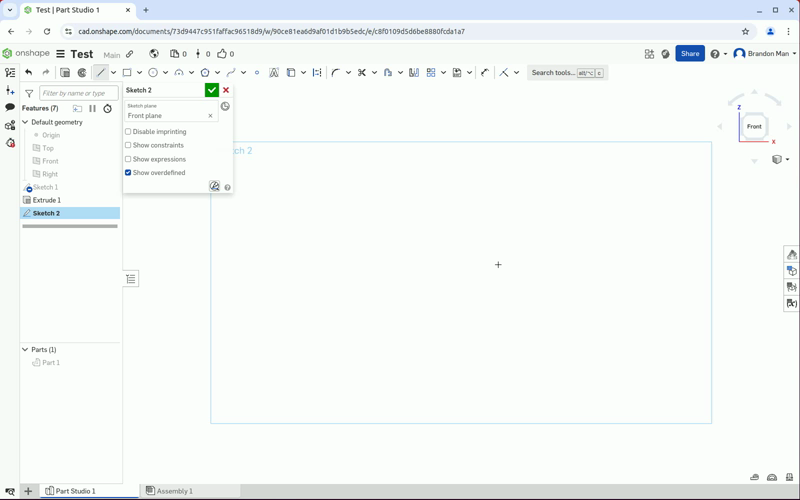
click(498, 264)
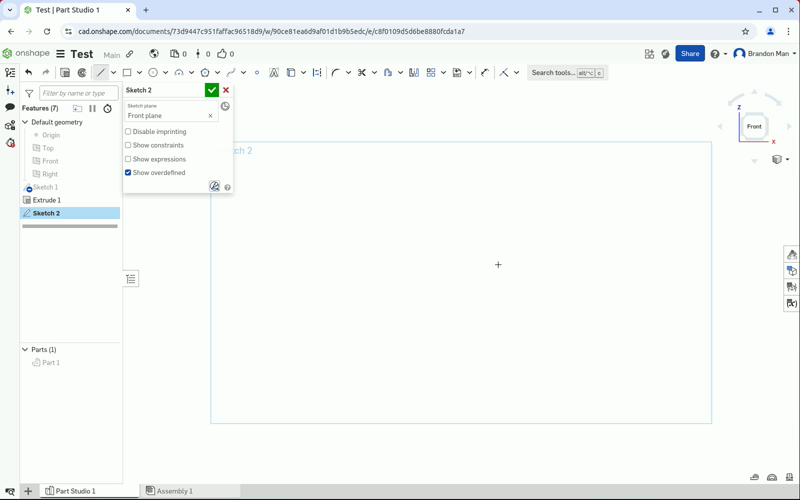
key_up(shift)
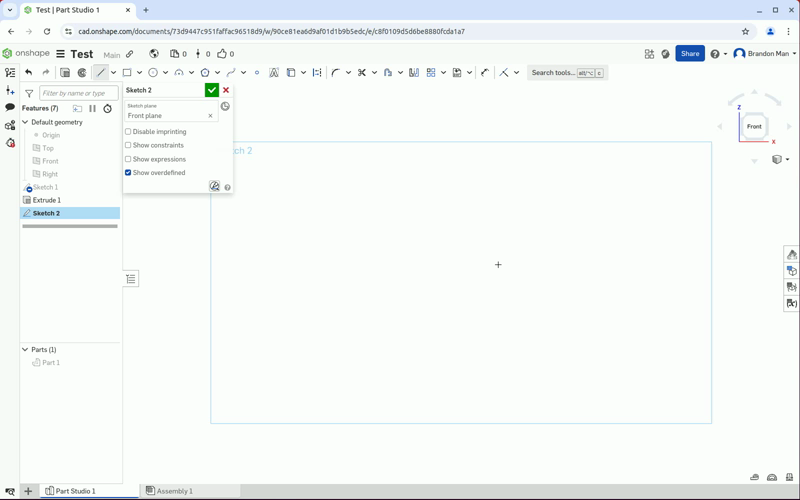
key_down(shift)
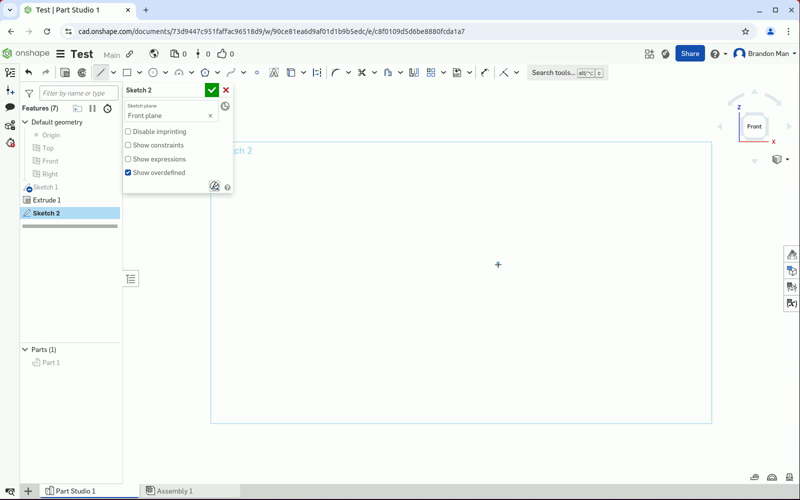
mouse_move(573, 264)
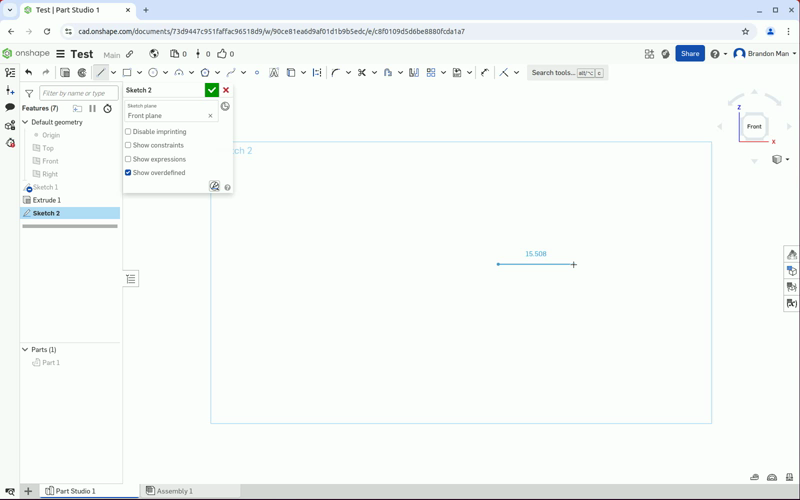
click(573, 264)
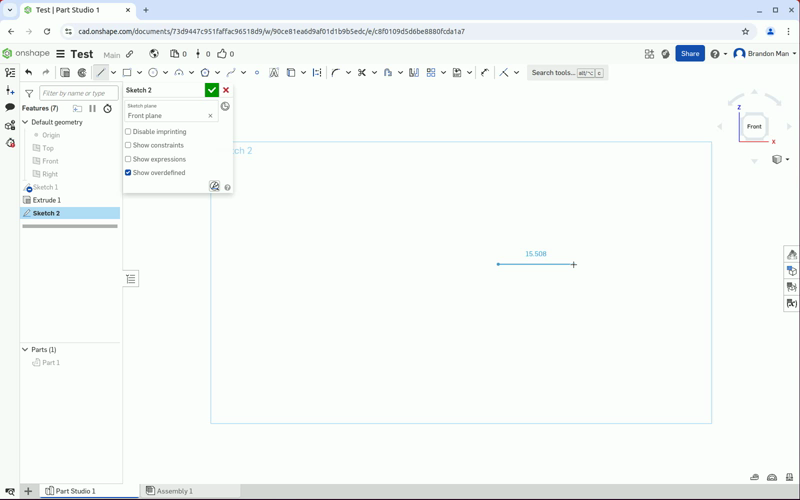
key_up(shift)
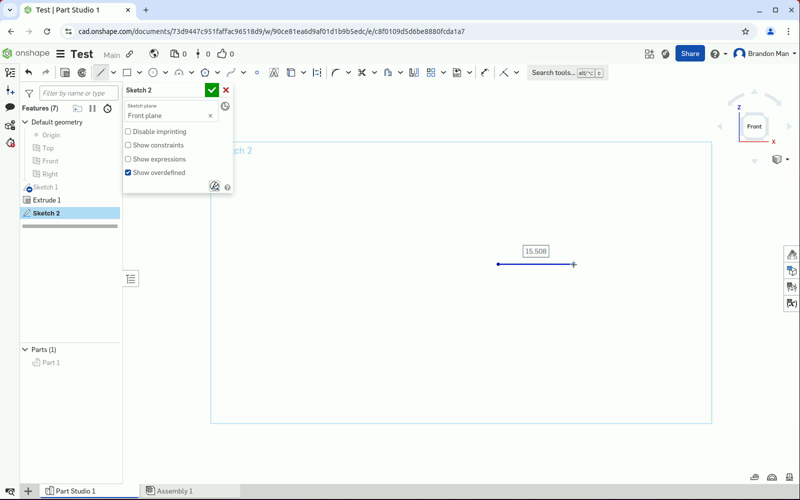
key_down(shift)
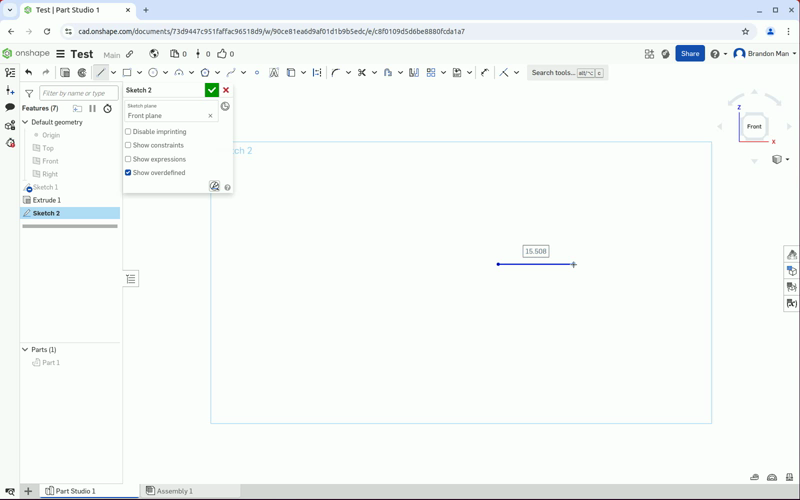
mouse_move(589, 264)
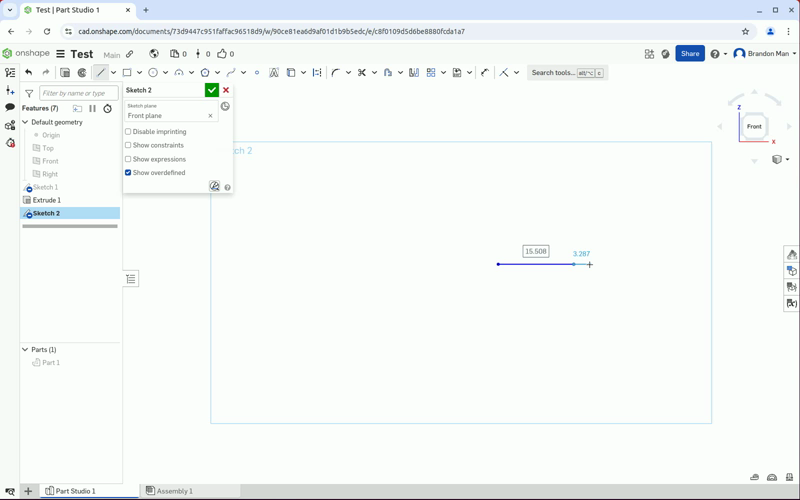
mouse_move(573, 207)
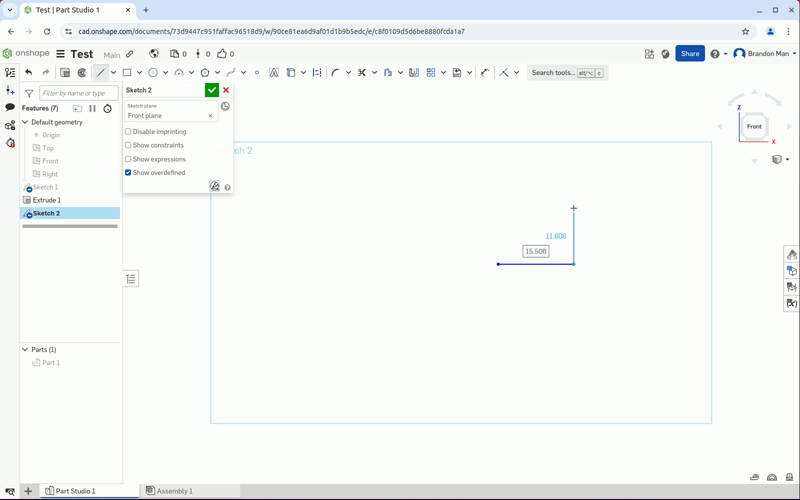
click(573, 207)
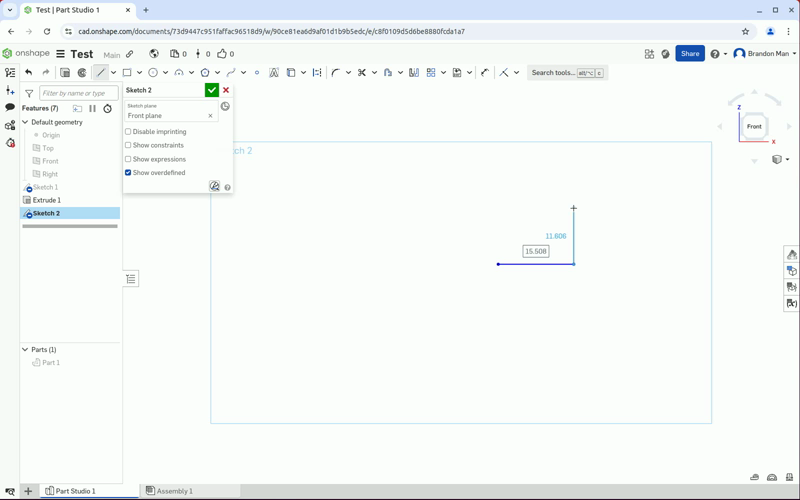
key_up(shift)
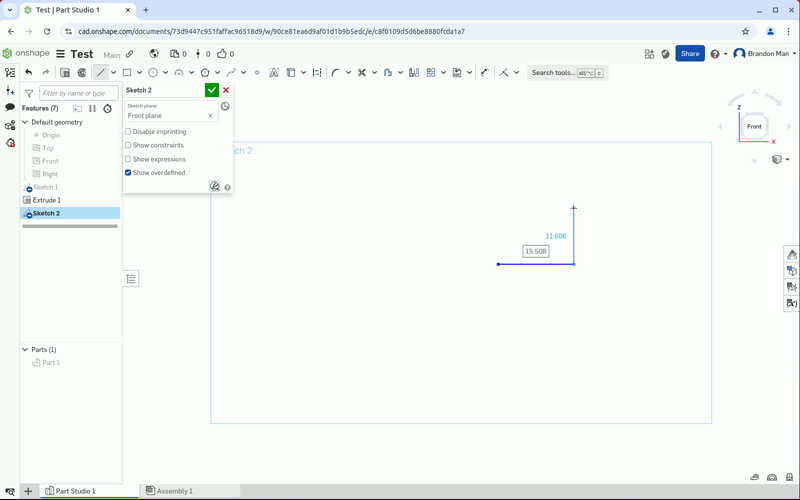
key_down(shift)
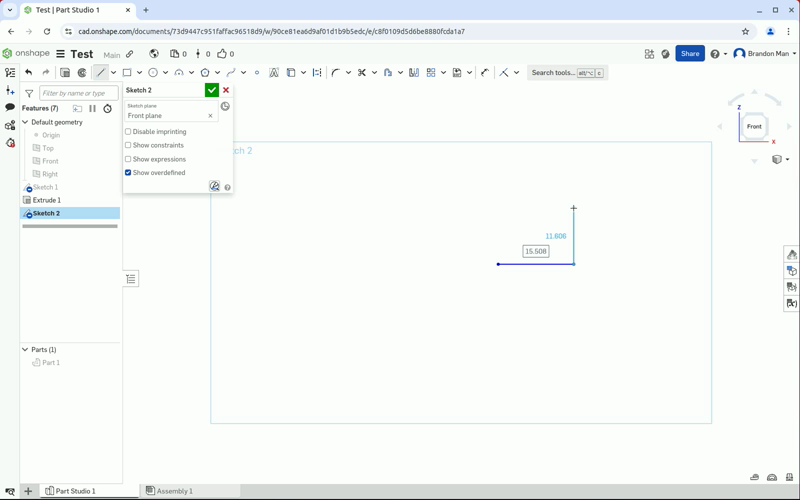
mouse_move(498, 207)
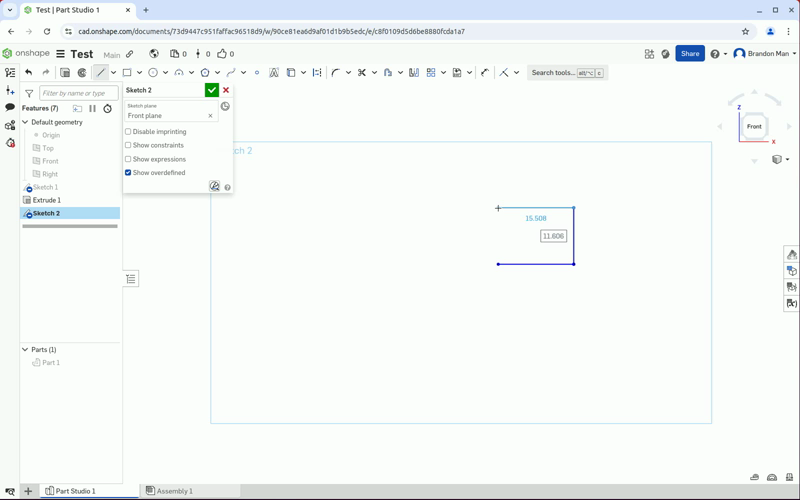
click(498, 207)
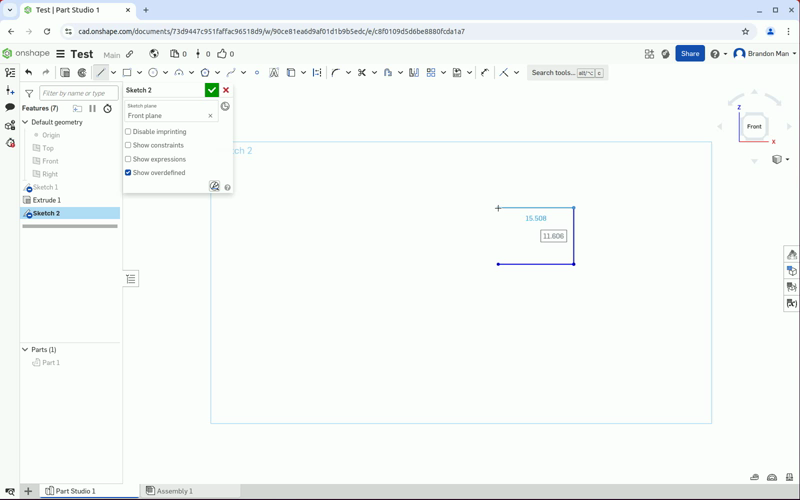
key_up(shift)
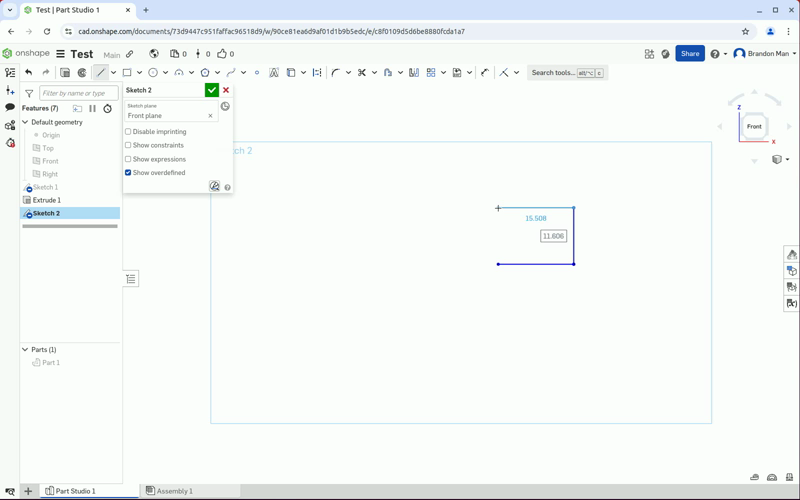
mouse_move(528, 207)
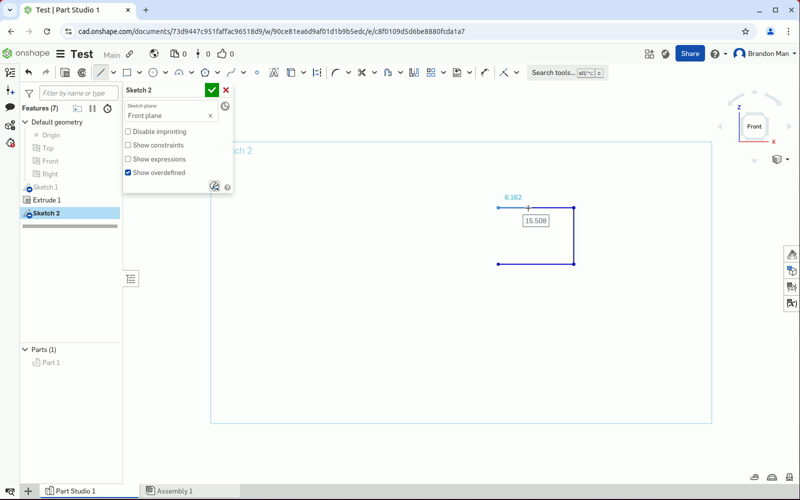
key_down(shift)
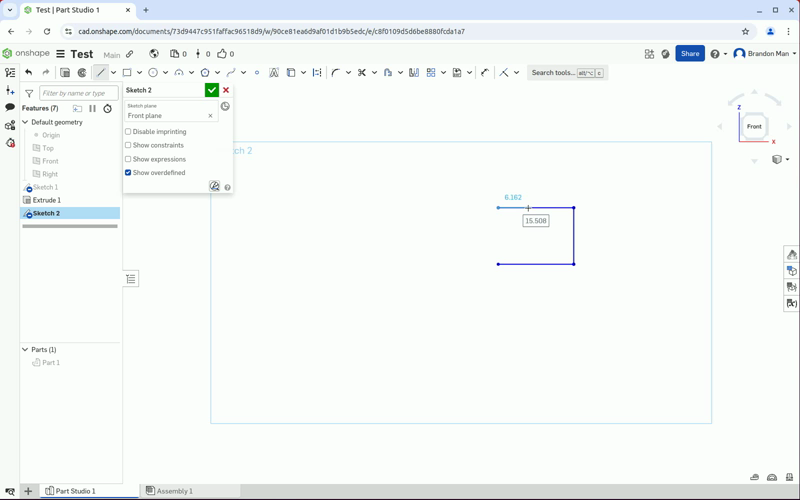
mouse_move(498, 264)
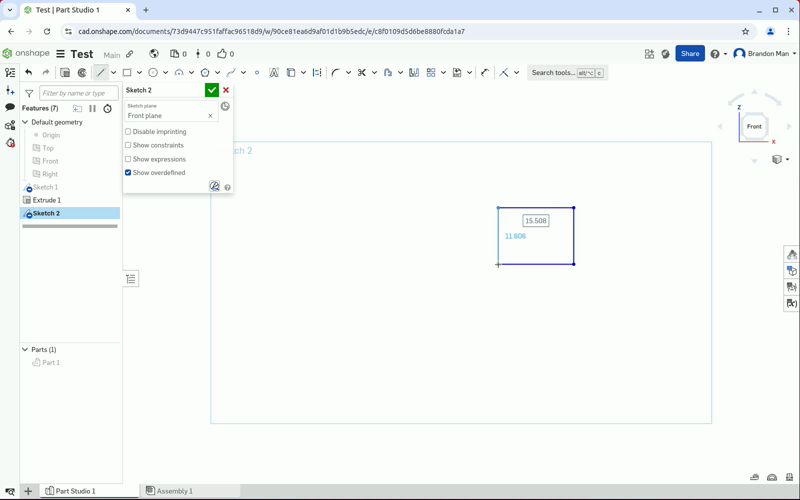
key_up(shift)
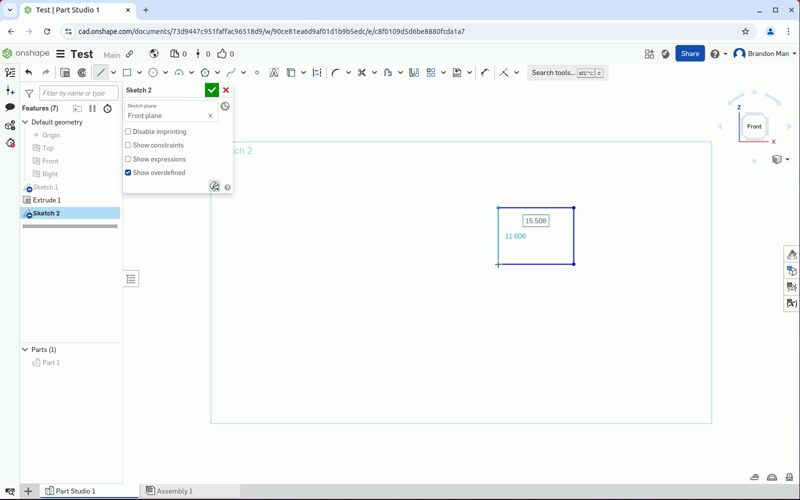
click(498, 264)
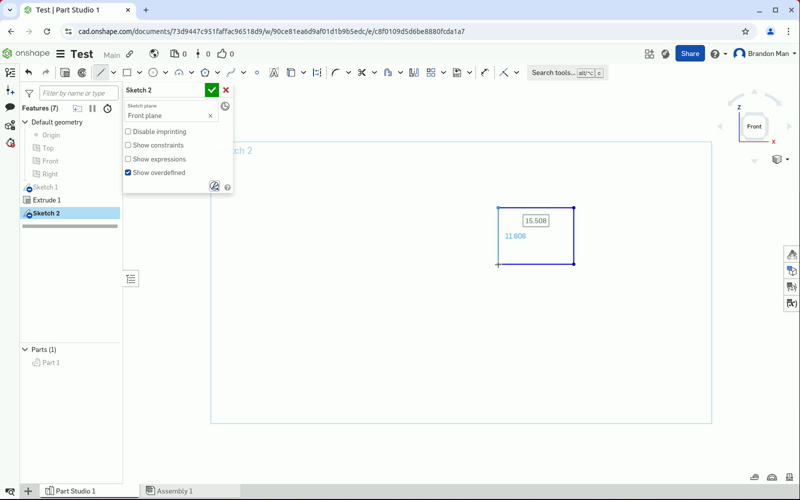
key(esc)
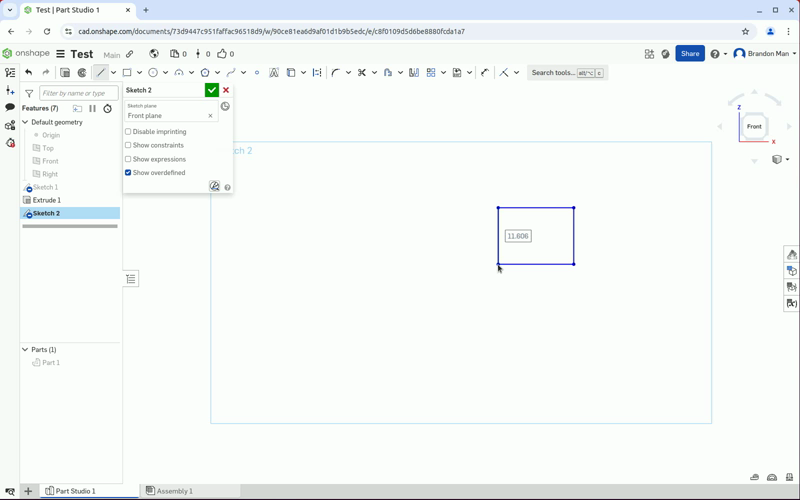
mouse_move(542, 221)
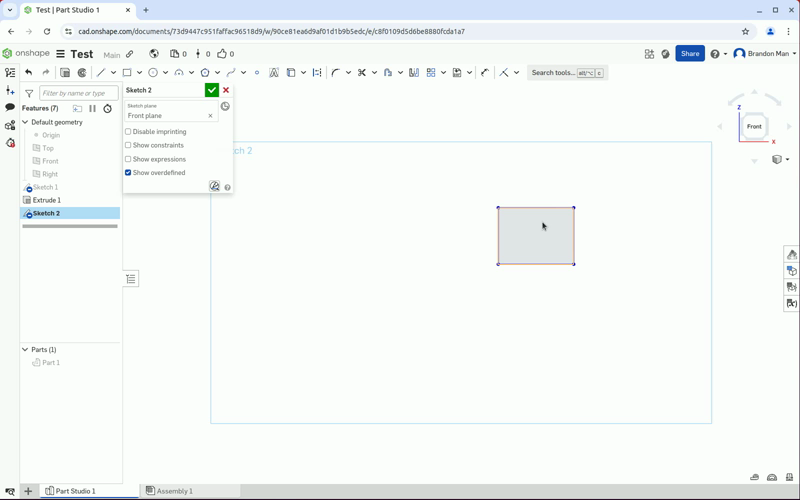
click(542, 221)
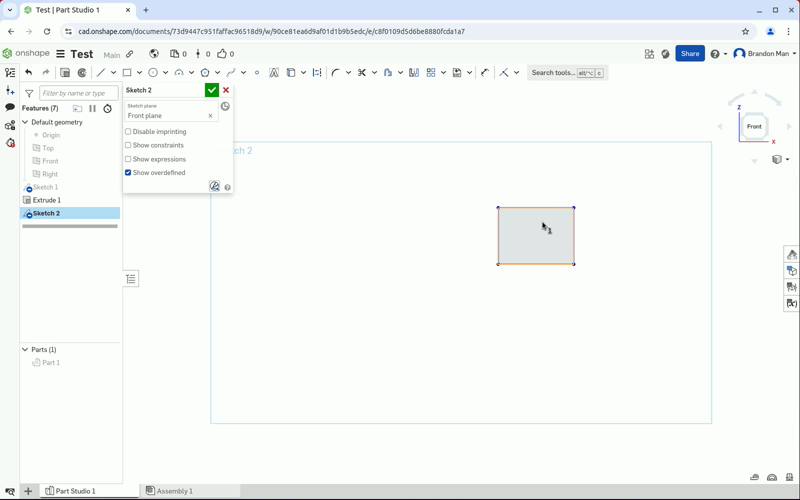
mouse_move(73, 352)
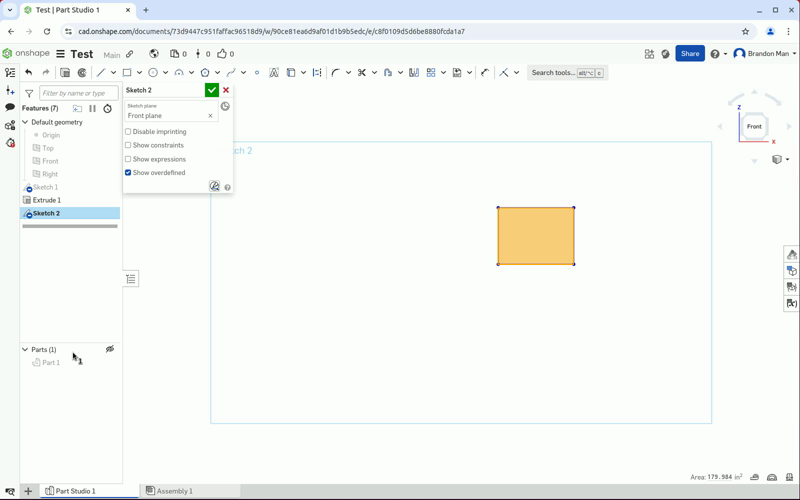
key(shift+y)
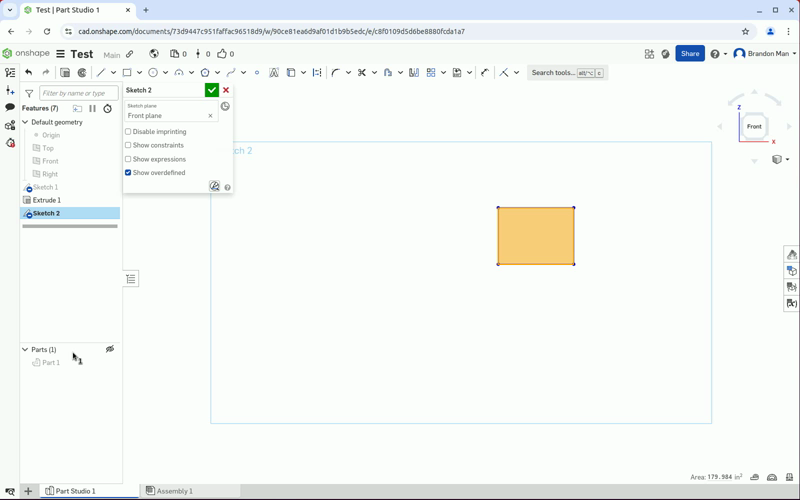
key(shift+e)
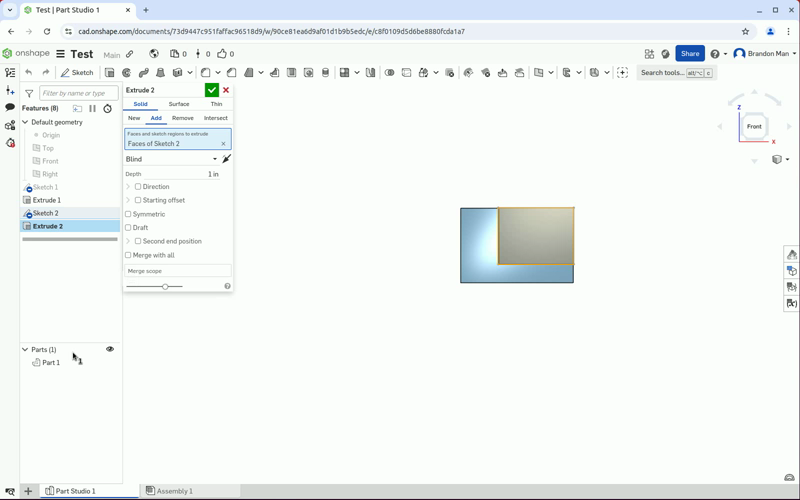
mouse_move(143, 106)
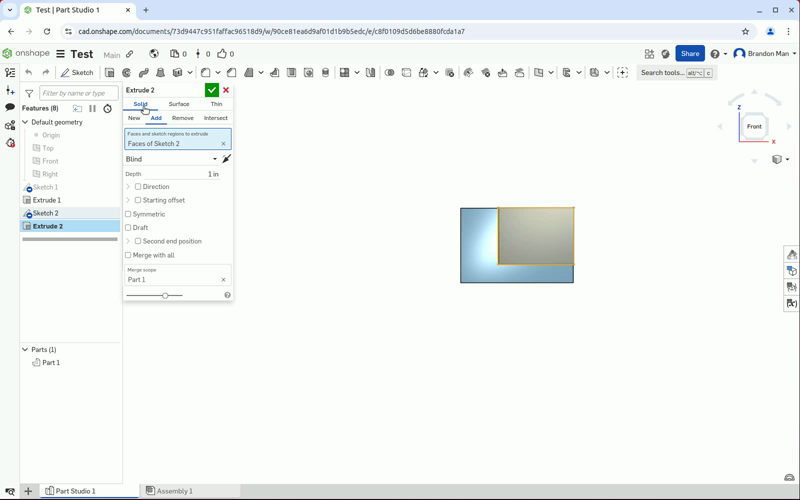
click(143, 106)
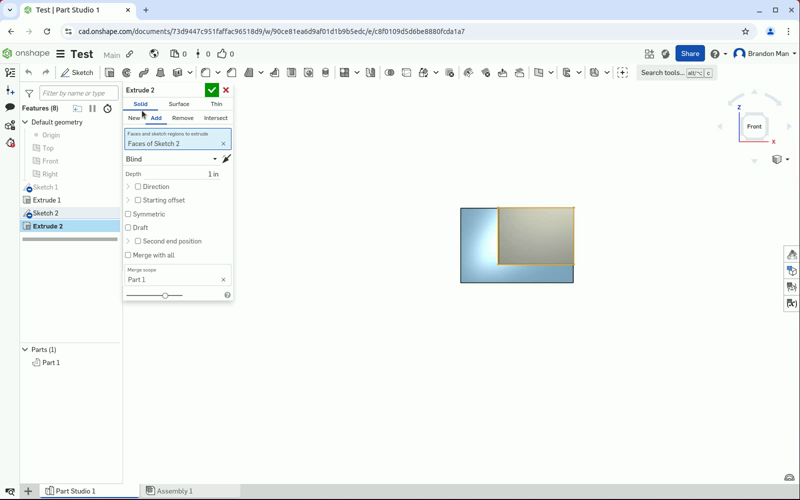
mouse_move(137, 120)
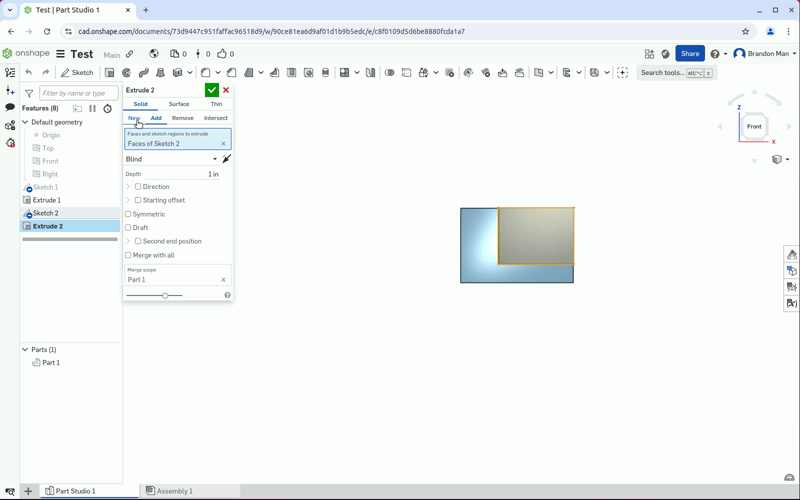
click(137, 120)
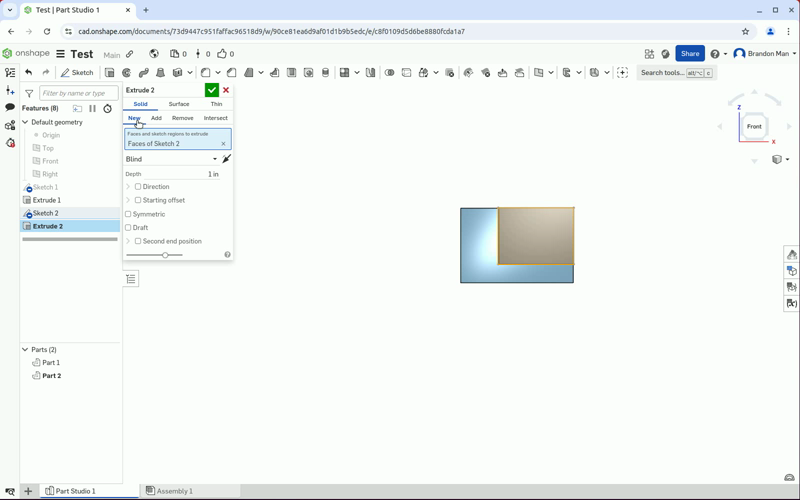
key(tab, 4)
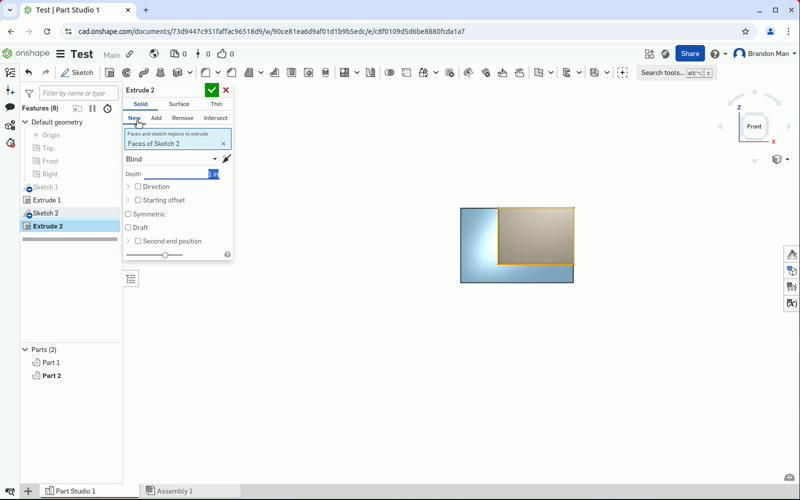
text(19.257)
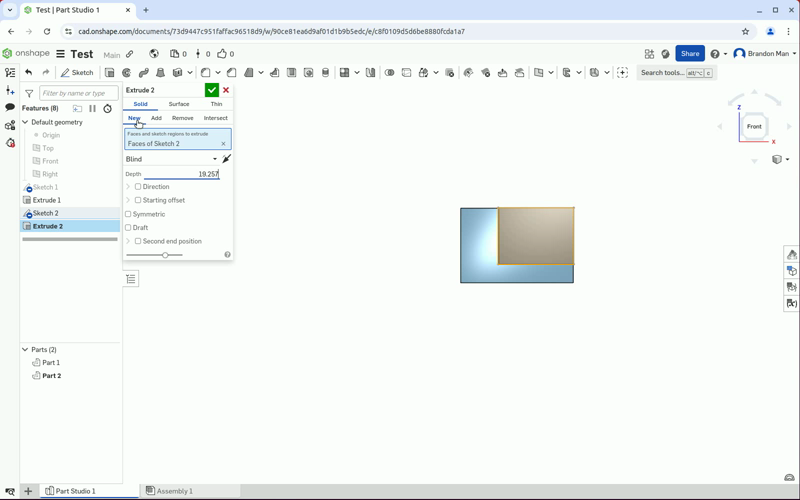
key(enter)
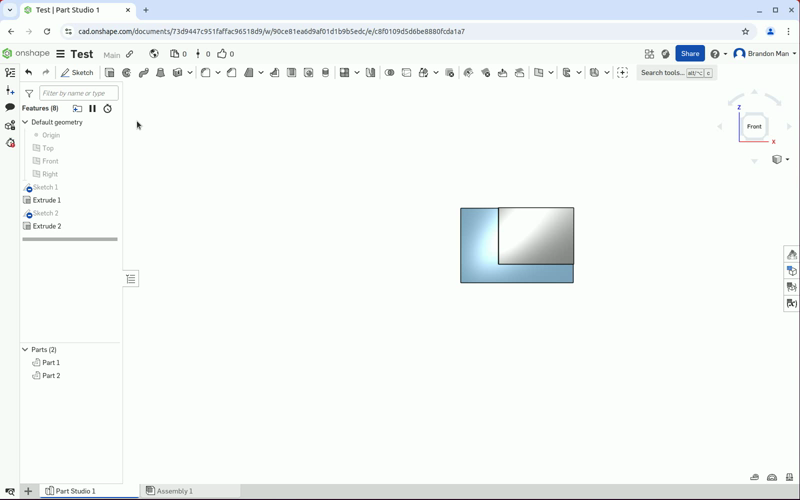
key(shift+h)
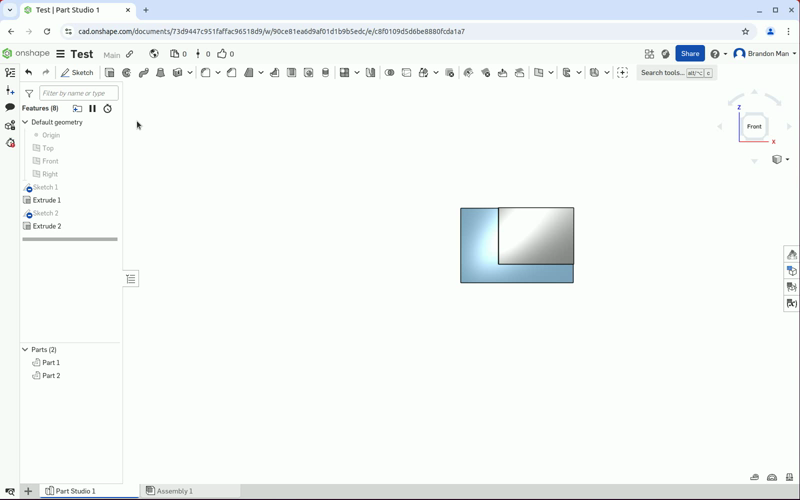
key(shift+h)
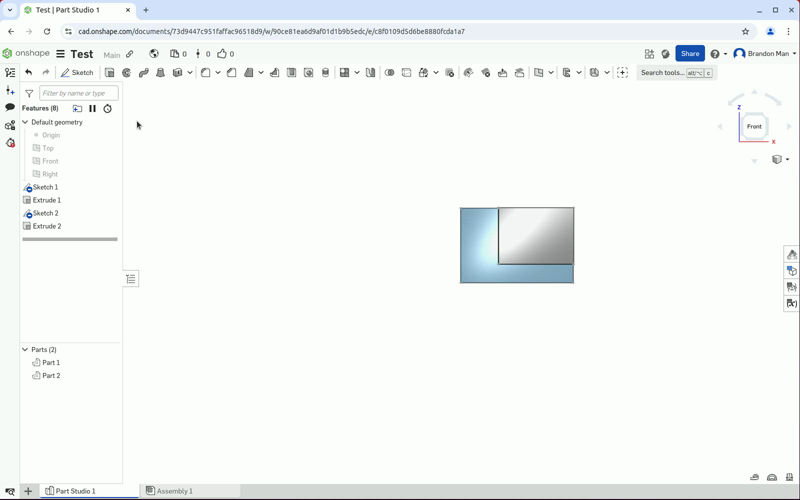
key(shift+7)
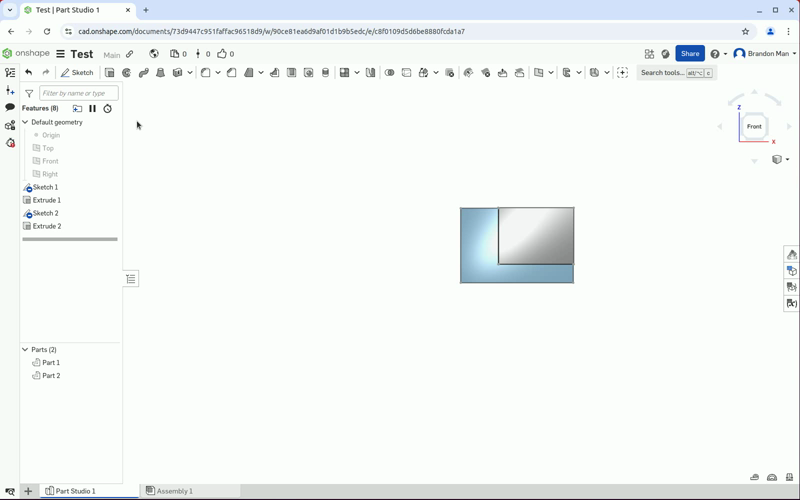
key(left, 2)
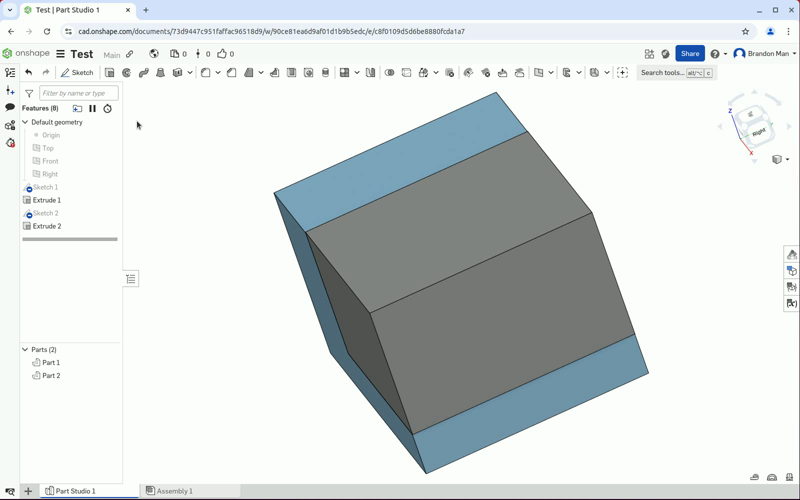
key(down, 2)
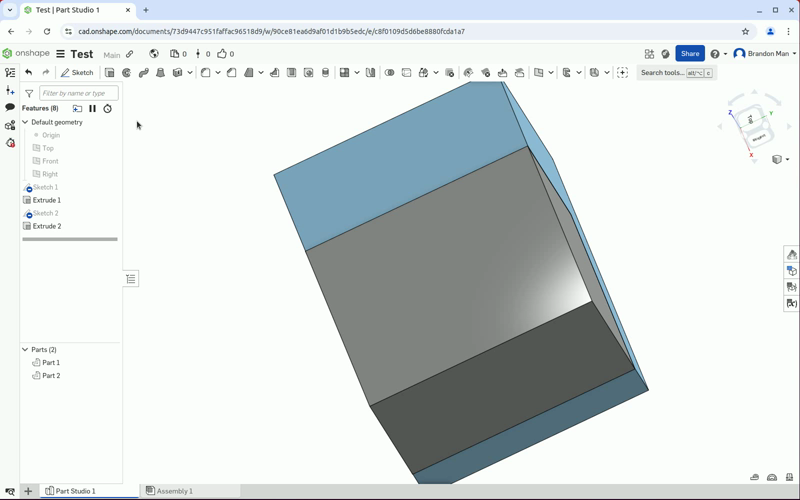
key(up, 2)
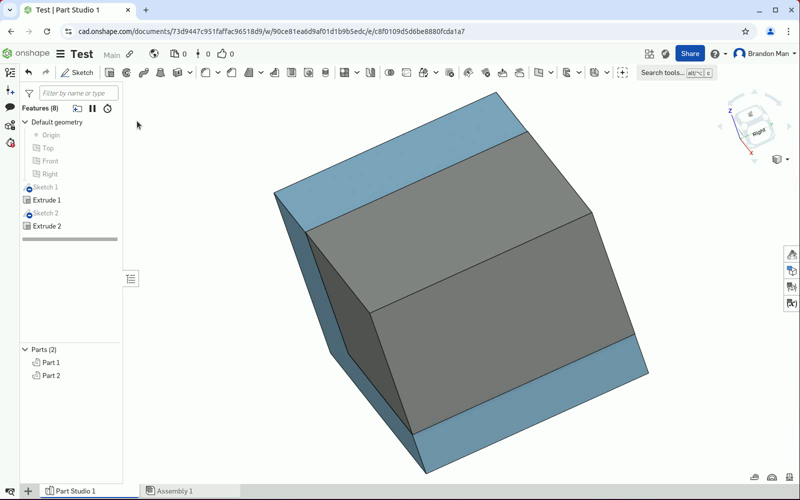
key(right, 2)
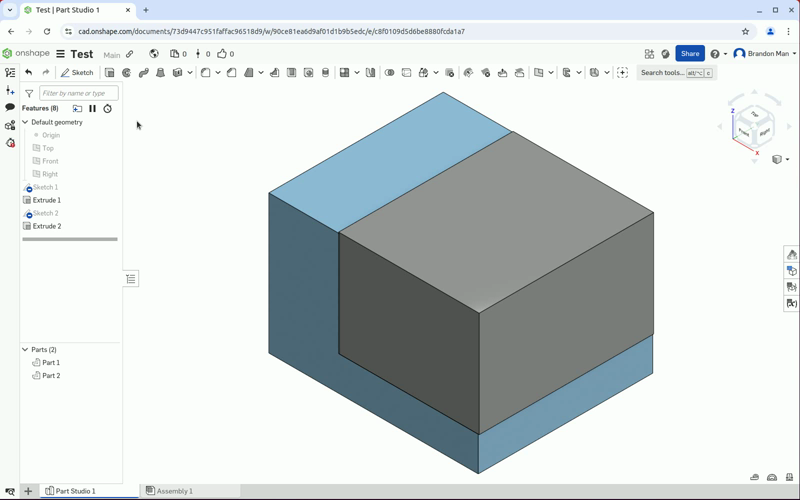
mouse_move(73, 189)
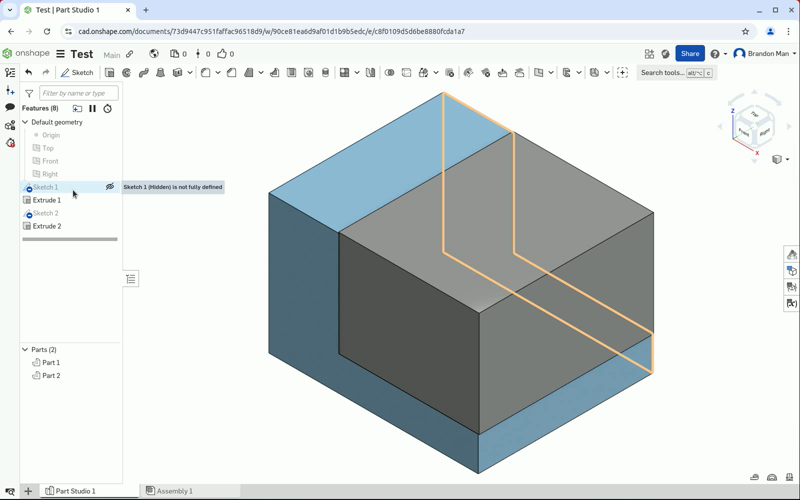
click(73, 189)